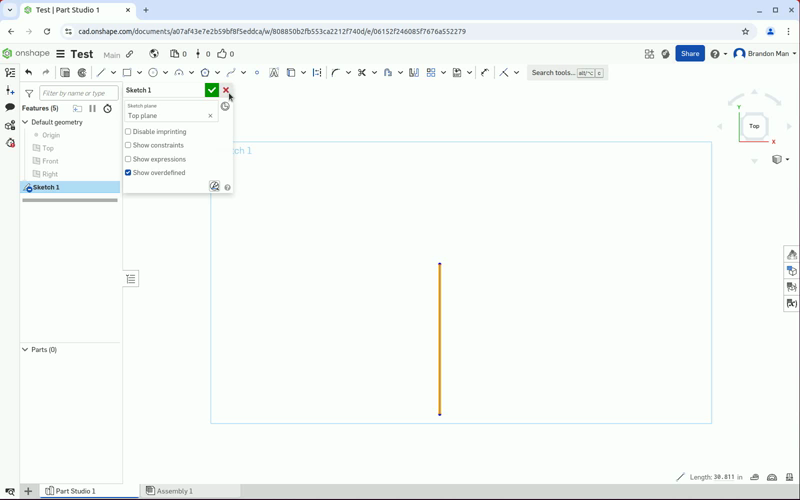
key(shift+h)
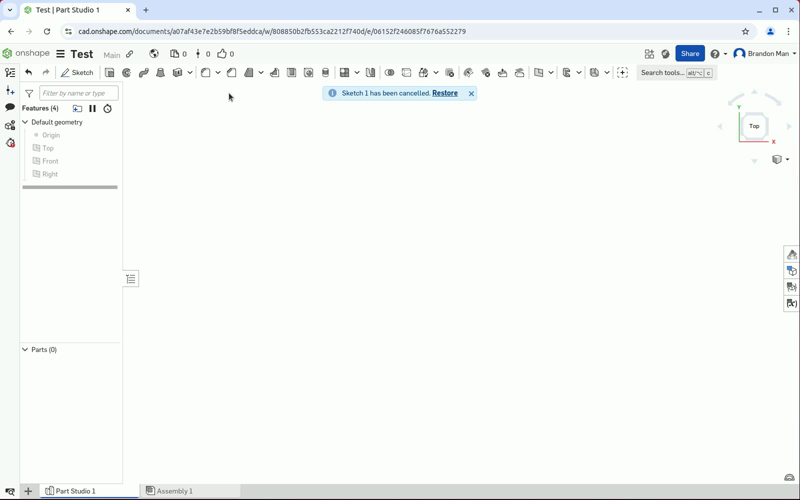
mouse_move(73, 352)
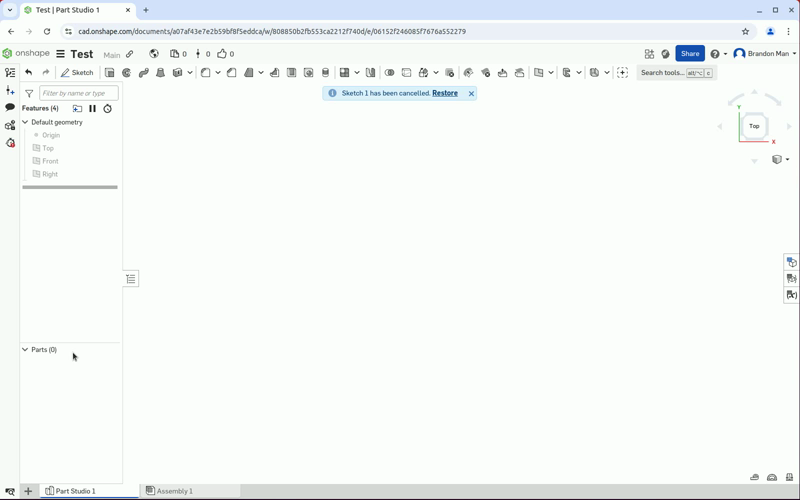
key(y)
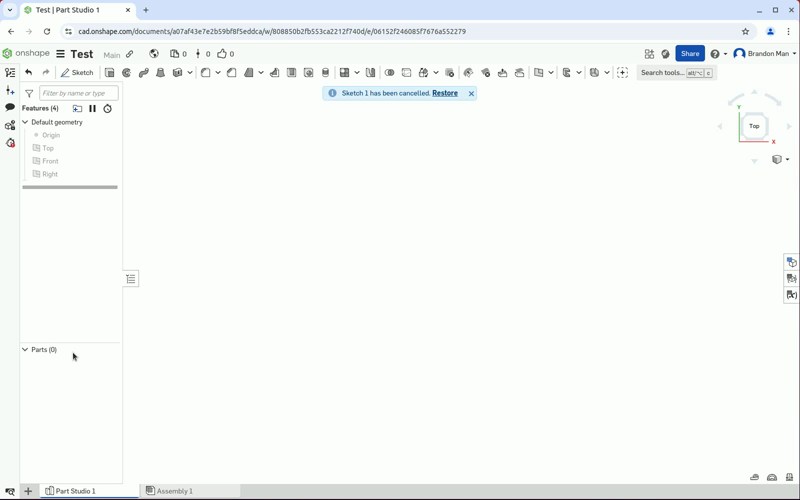
key(shift+p)
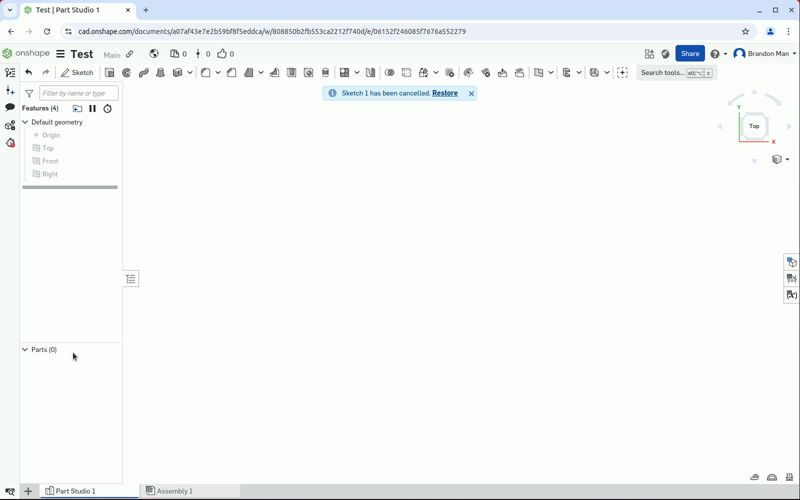
key(space)
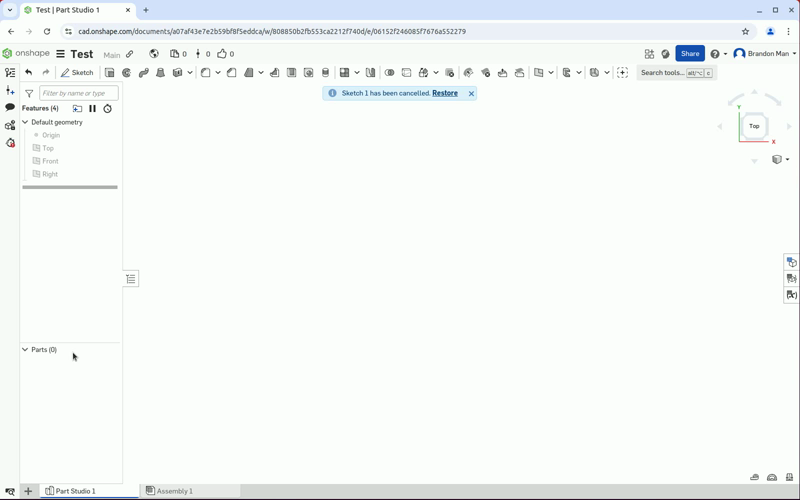
key_down(shift)
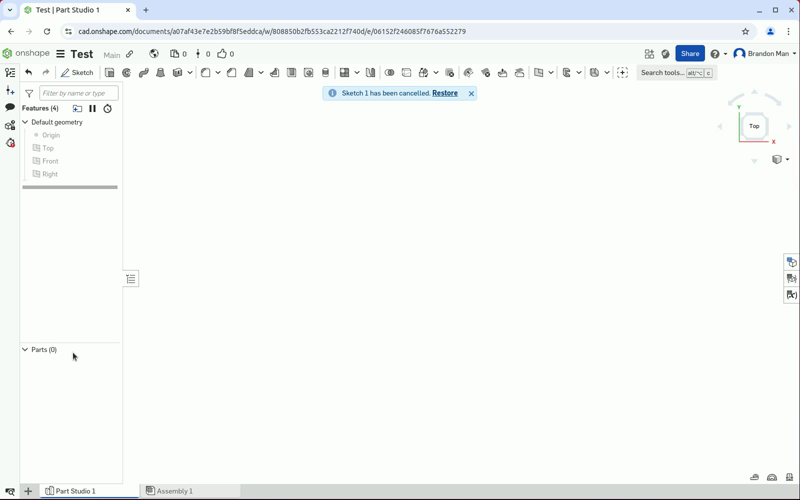
key(up)
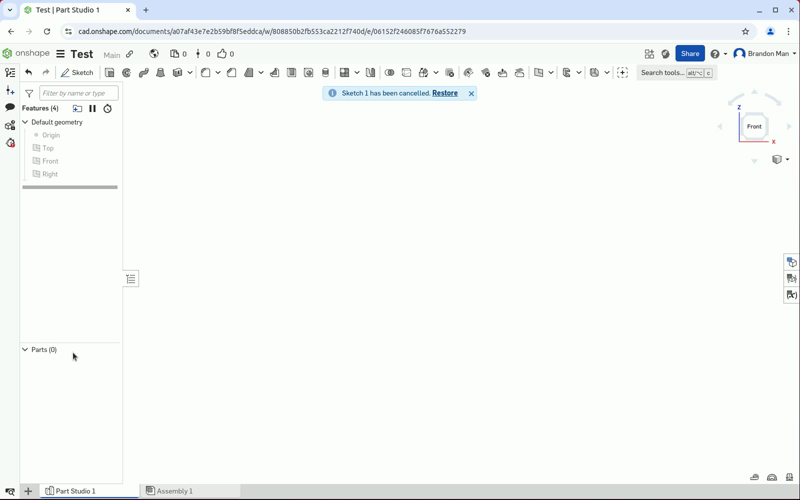
key_up(shift)
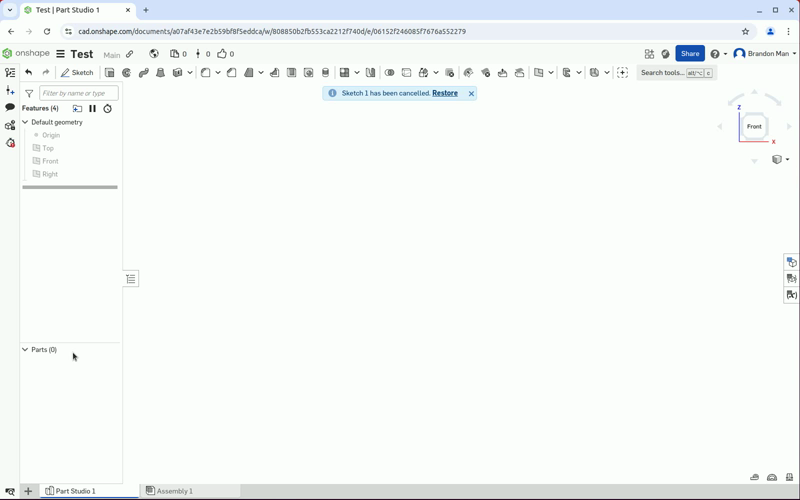
mouse_move(73, 352)
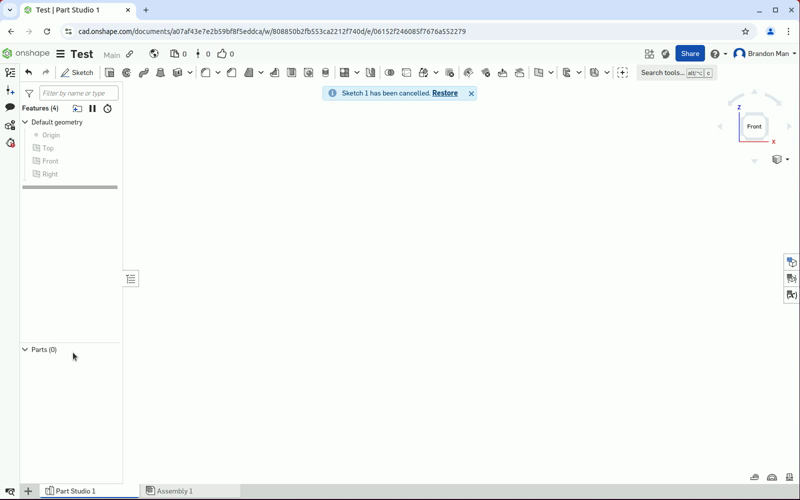
key(shift+y)
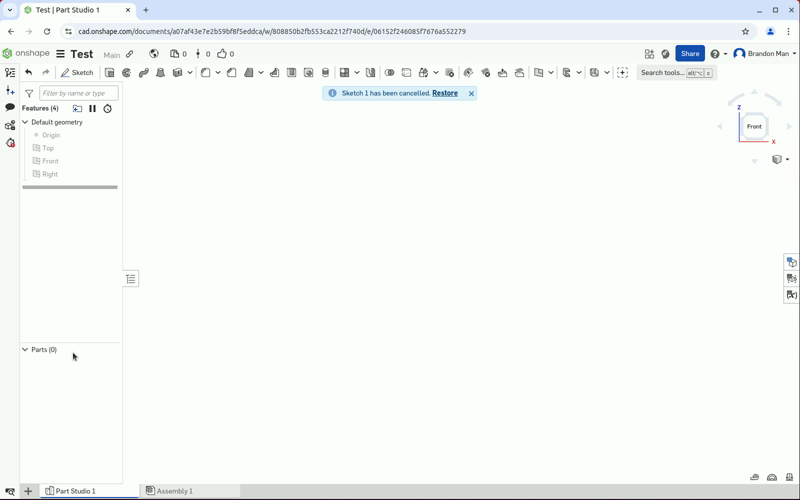
key(shift+s)
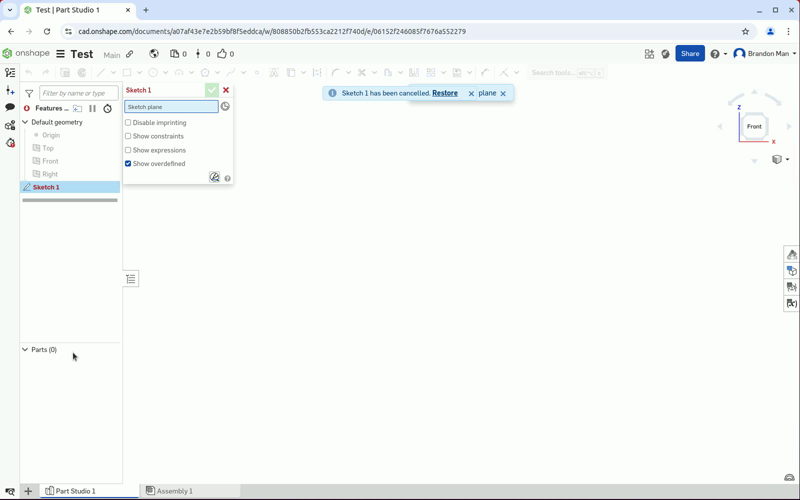
mouse_move(73, 163)
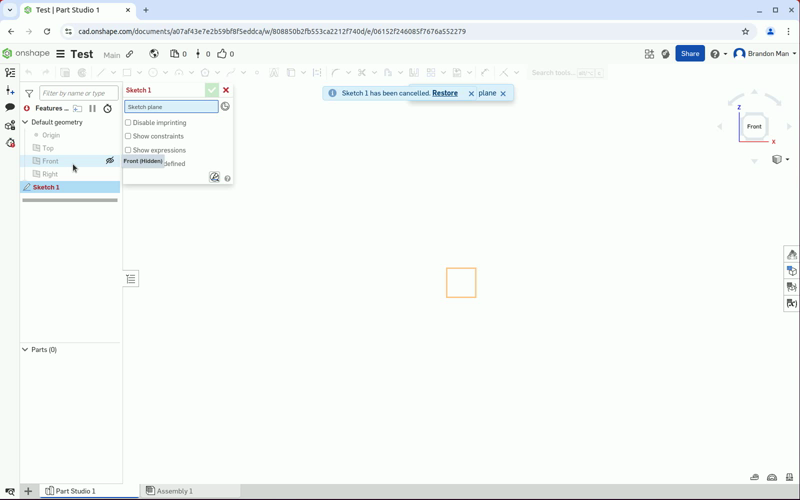
click(73, 163)
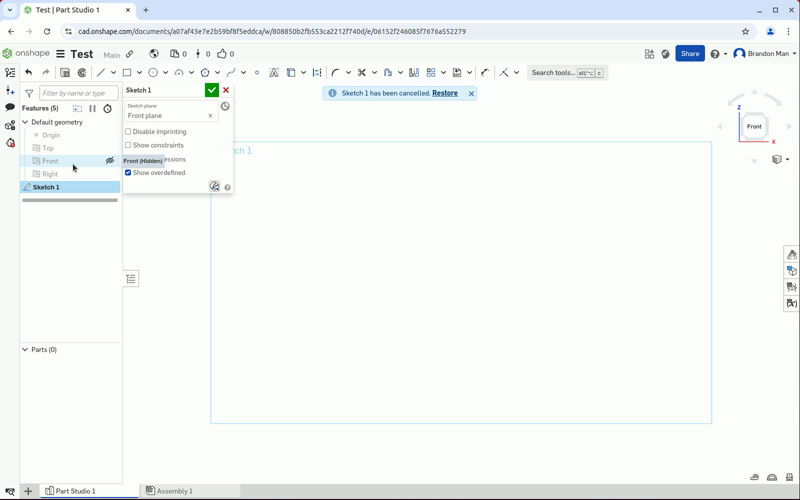
mouse_move(73, 352)
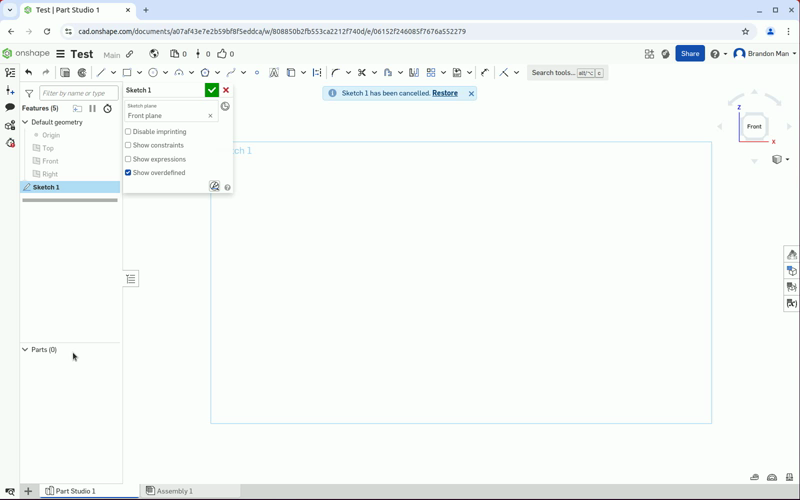
key(y)
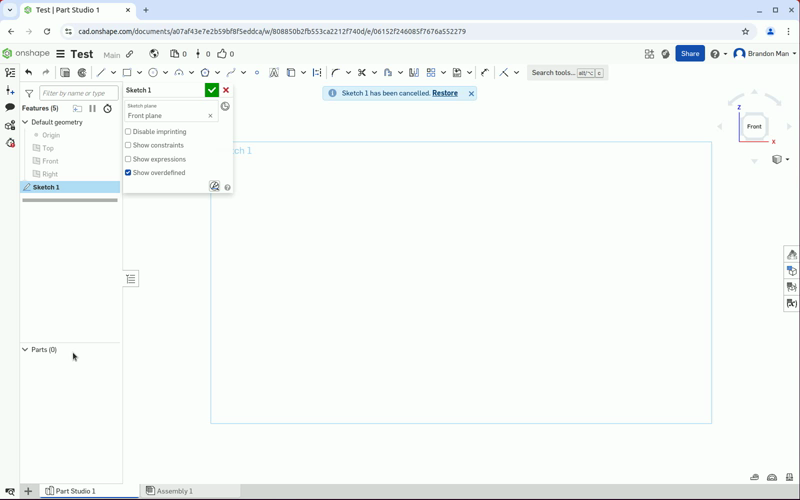
key(l)
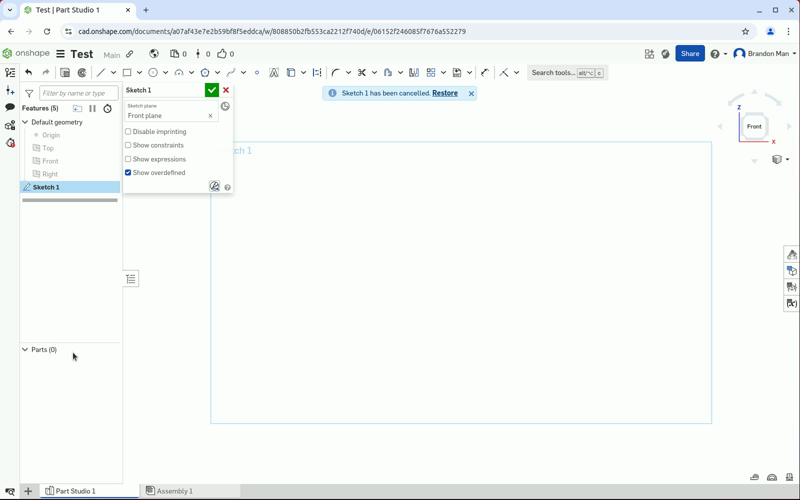
key_down(shift)
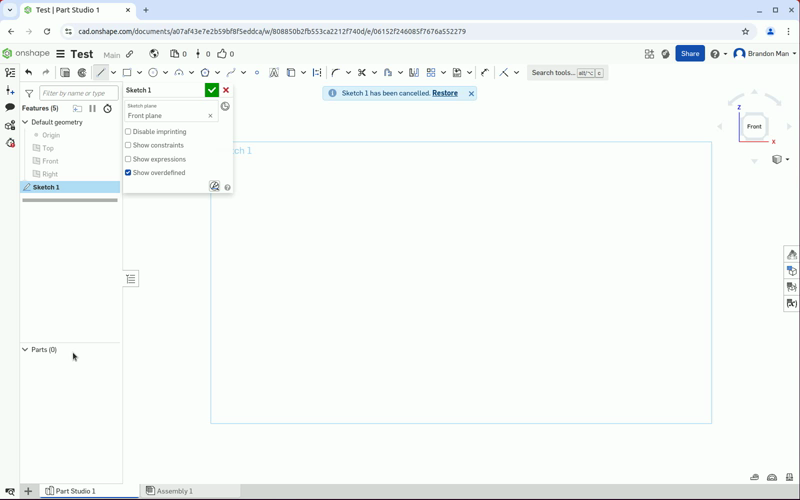
mouse_move(348, 282)
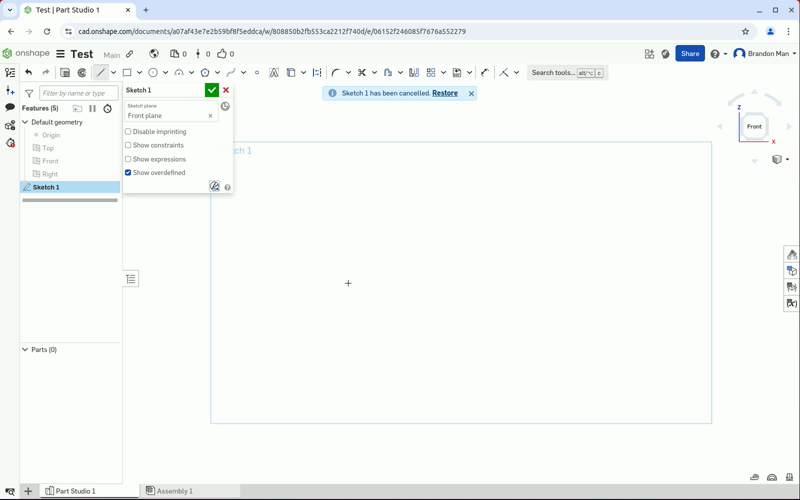
click(348, 282)
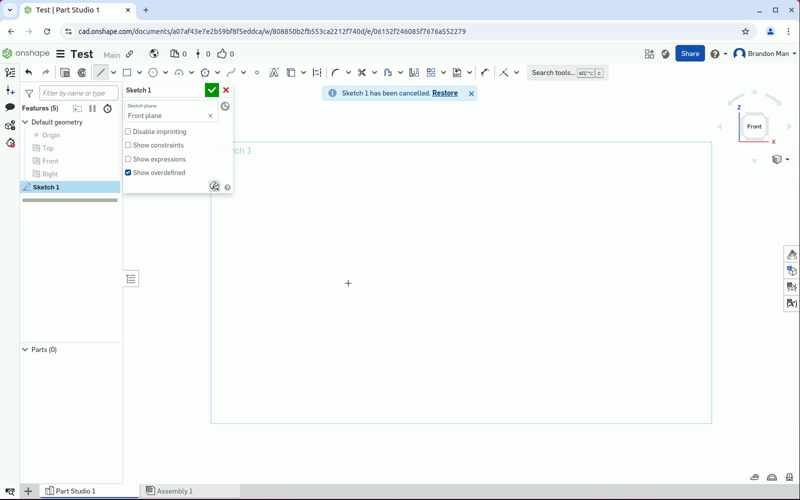
key_up(shift)
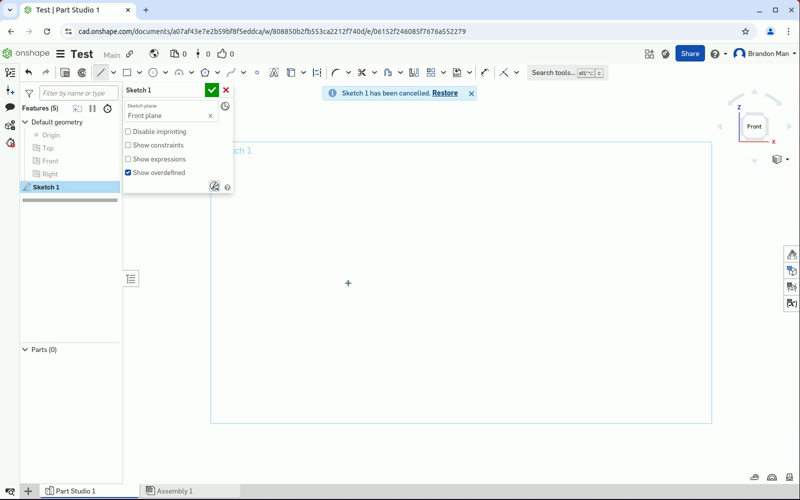
key_down(shift)
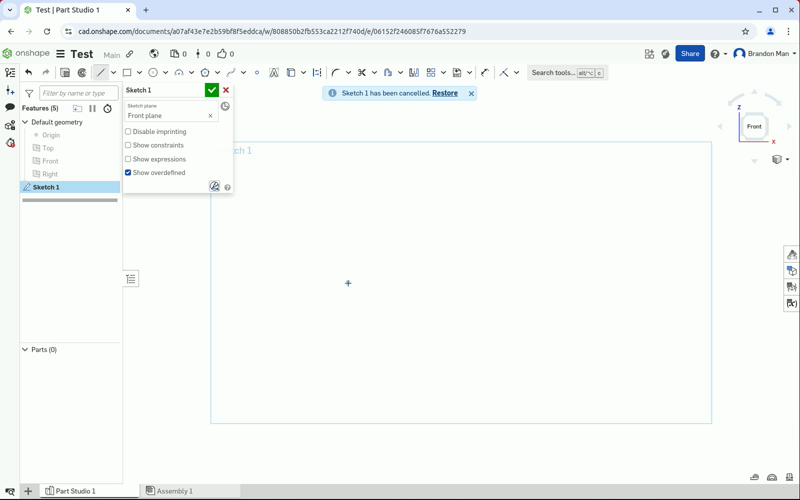
mouse_move(460, 282)
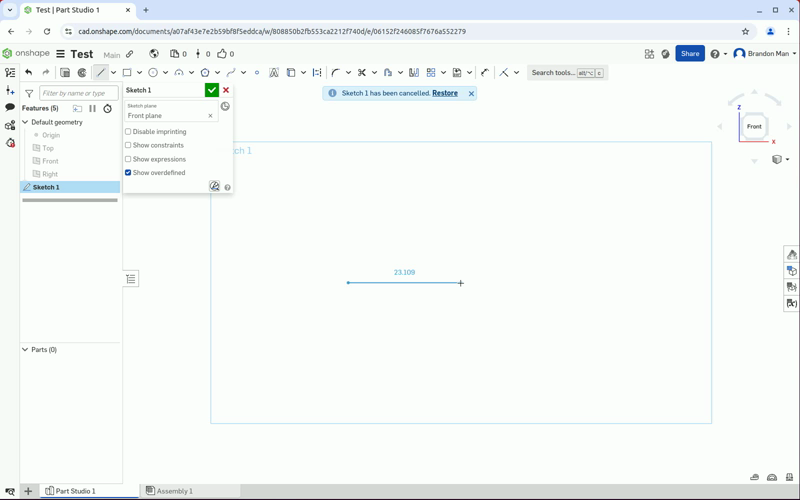
click(460, 282)
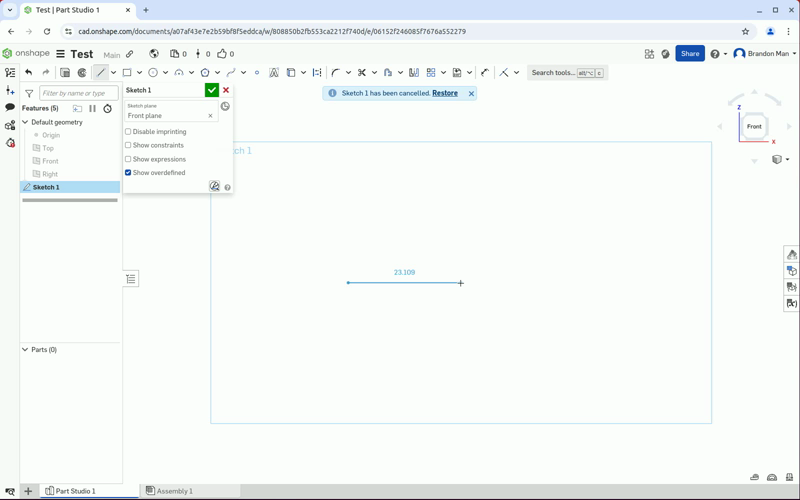
key_up(shift)
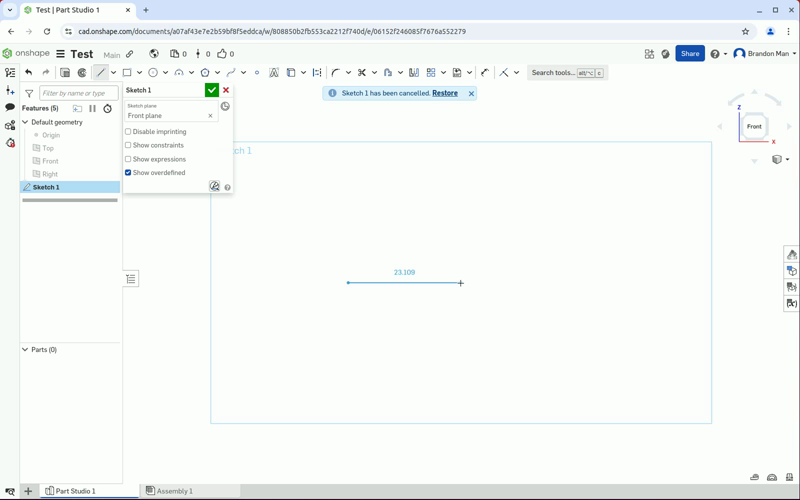
key_down(shift)
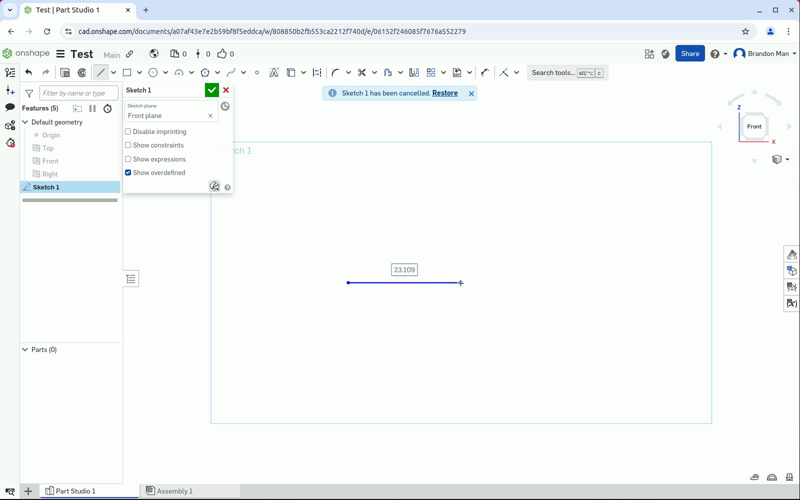
mouse_move(460, 170)
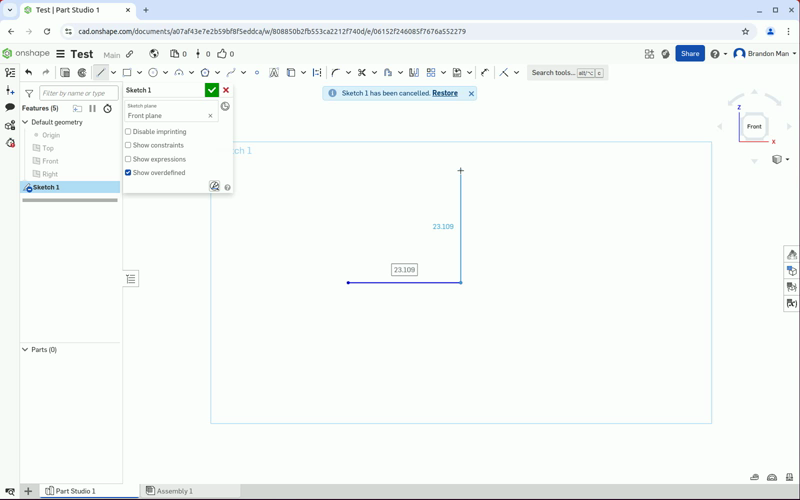
click(460, 170)
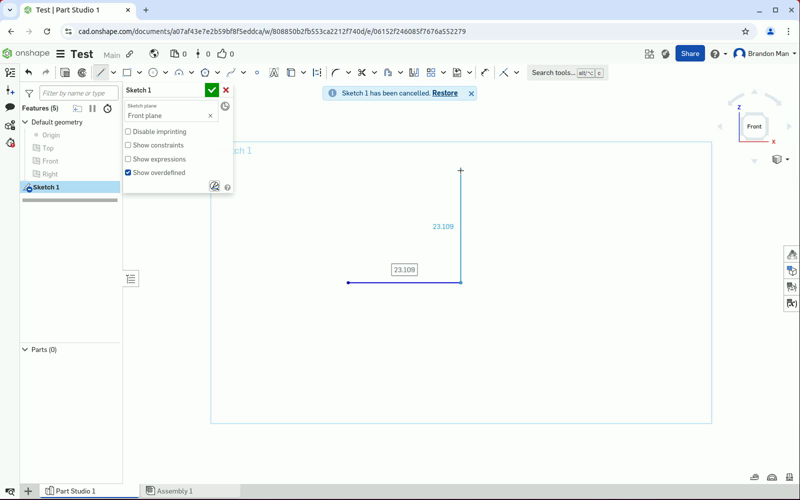
key_up(shift)
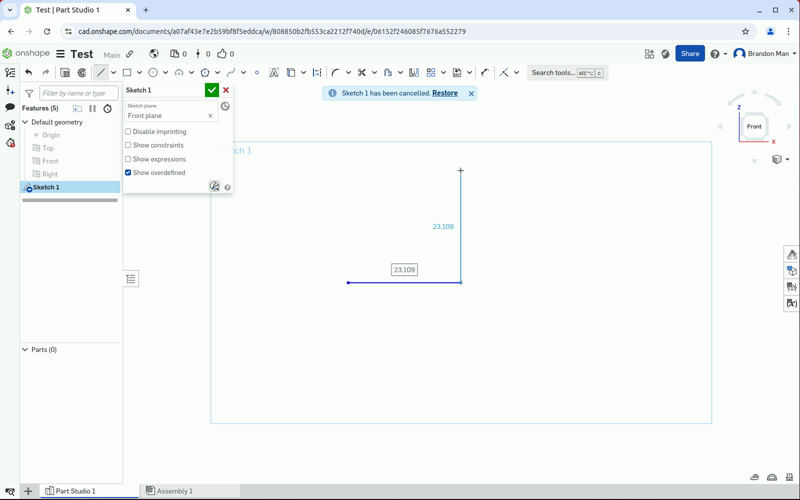
key_down(shift)
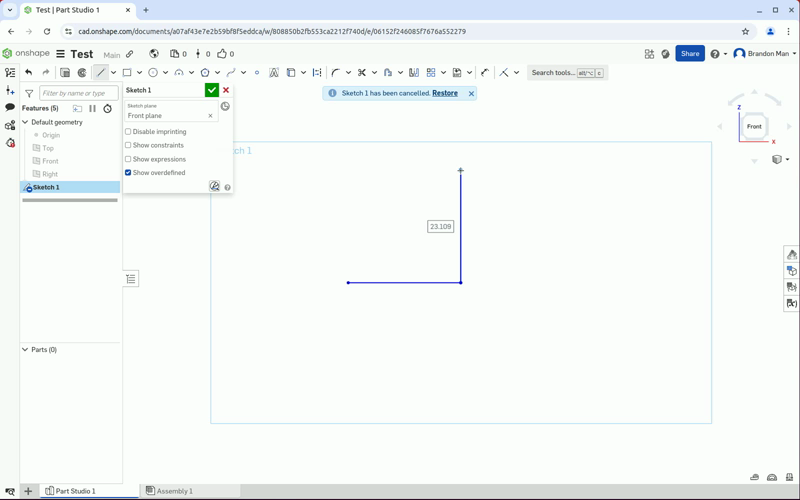
mouse_move(348, 170)
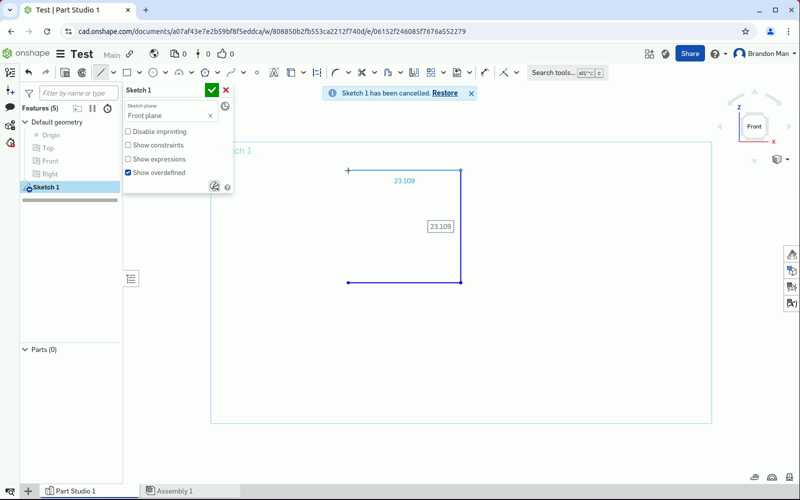
click(348, 170)
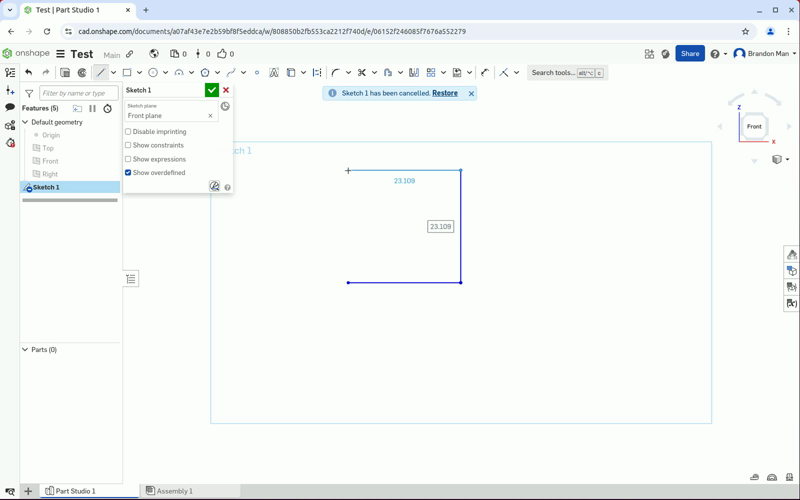
key_up(shift)
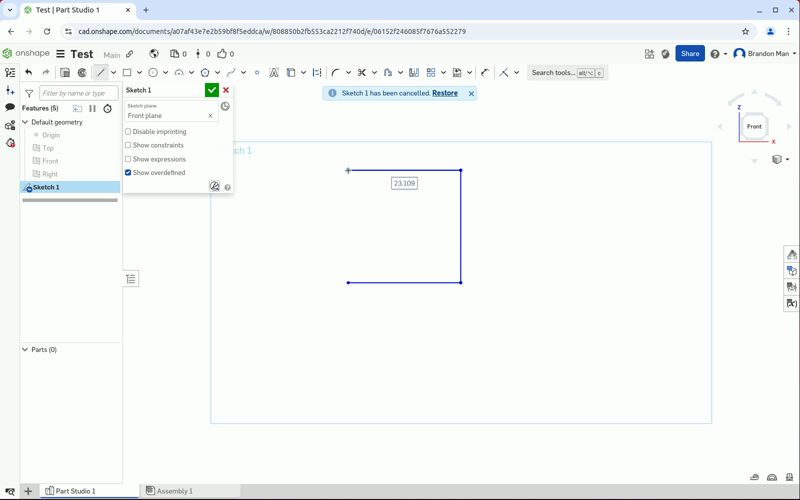
key_down(shift)
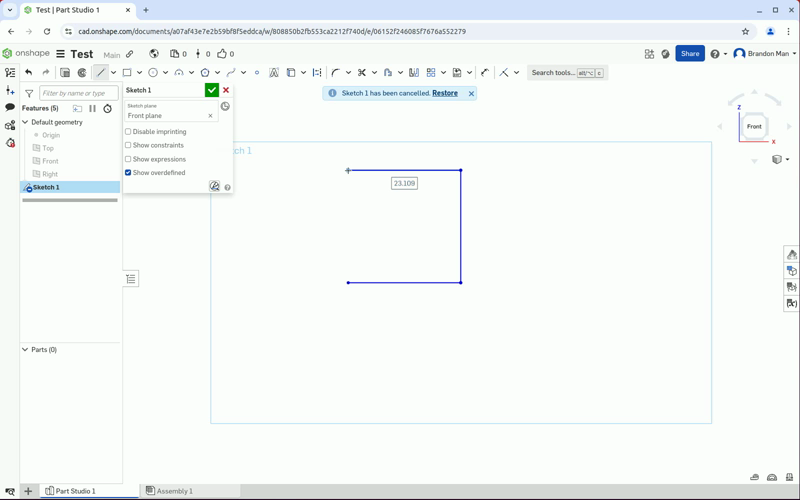
mouse_move(348, 282)
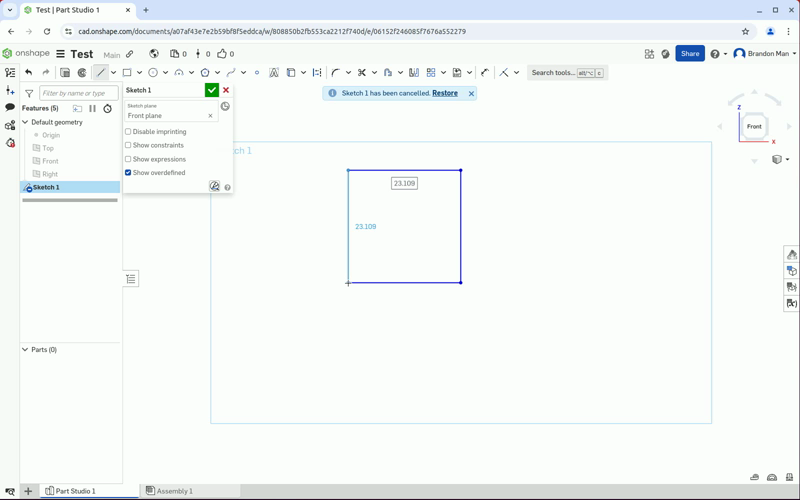
key_up(shift)
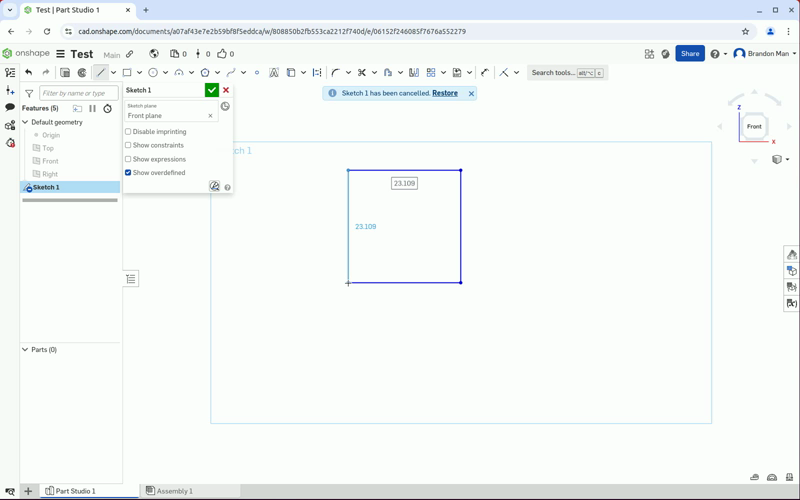
click(348, 282)
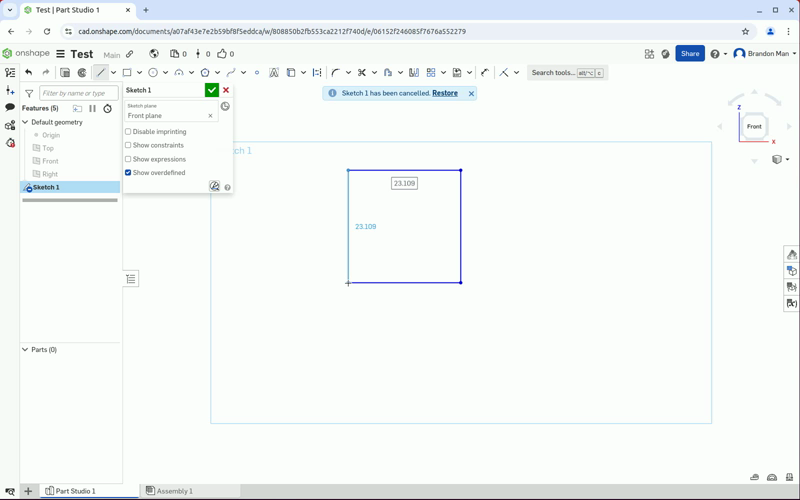
key(esc)
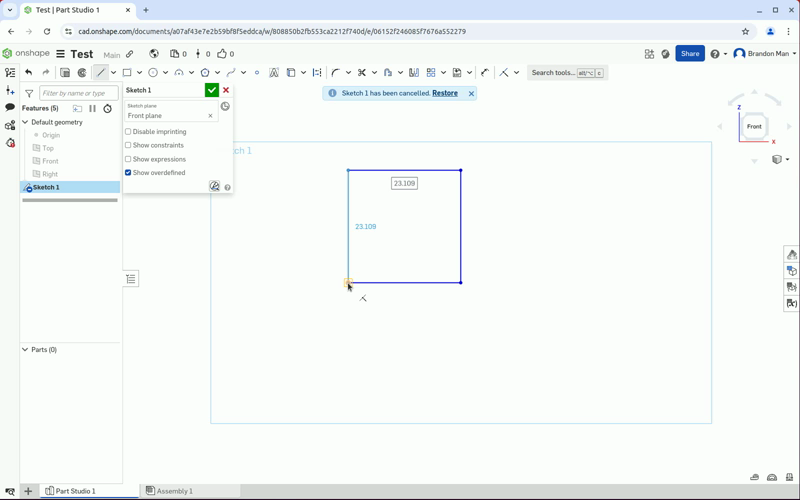
mouse_move(359, 182)
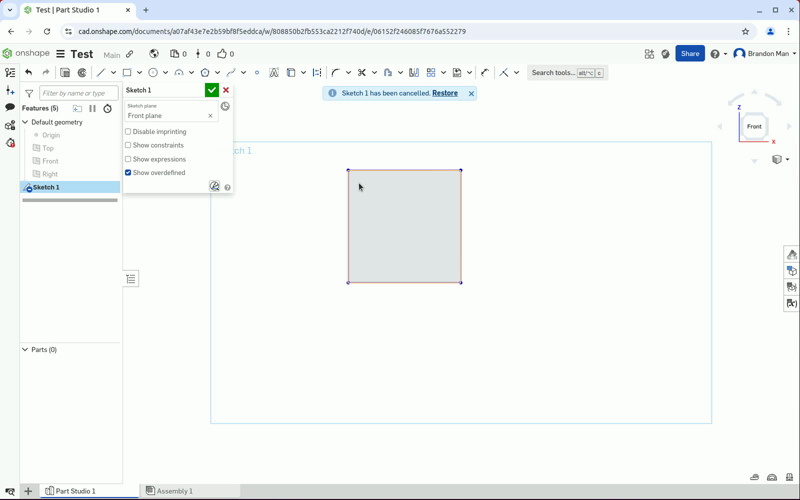
click(359, 182)
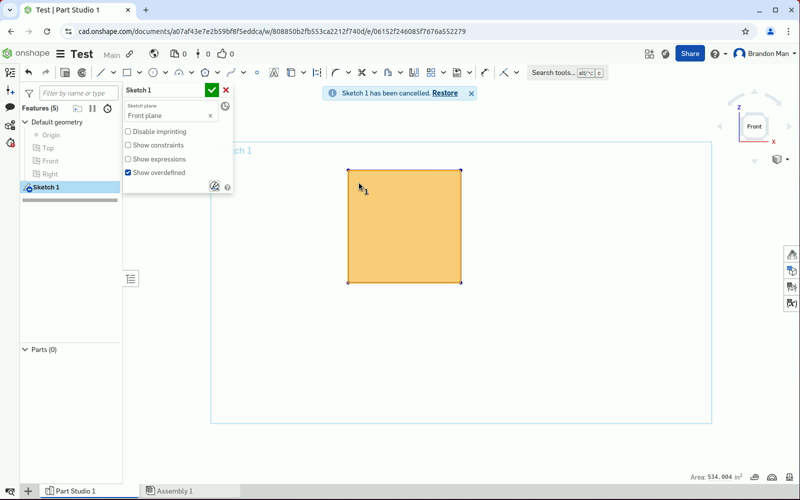
mouse_move(73, 352)
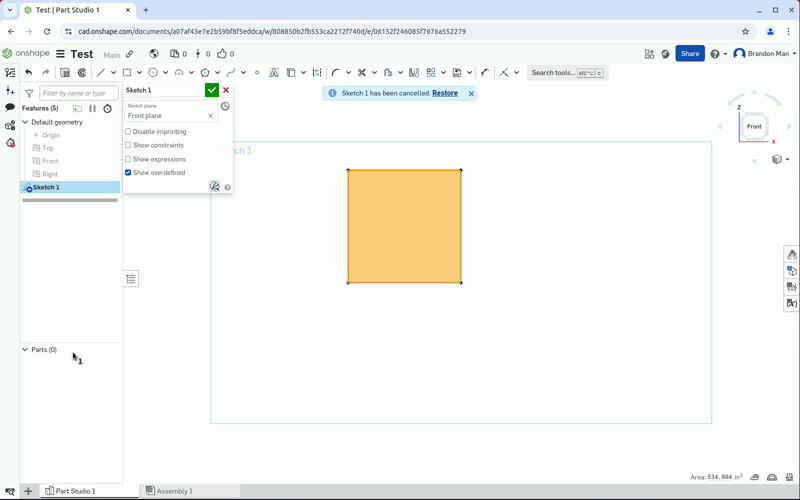
key(shift+y)
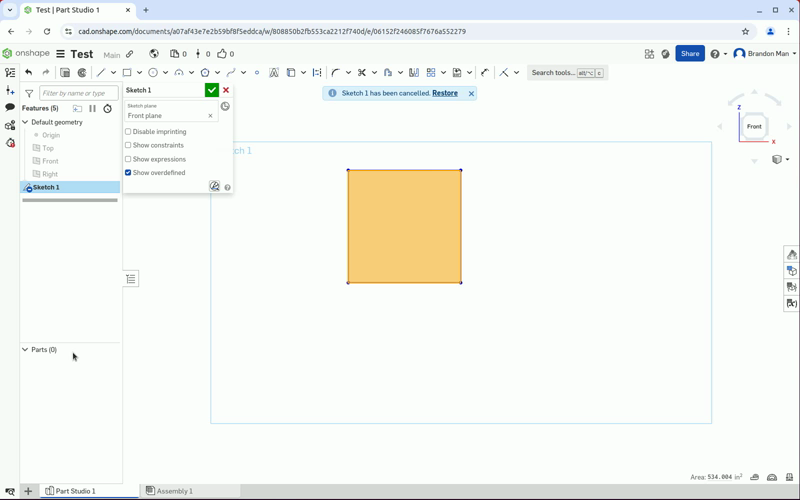
key(shift+e)
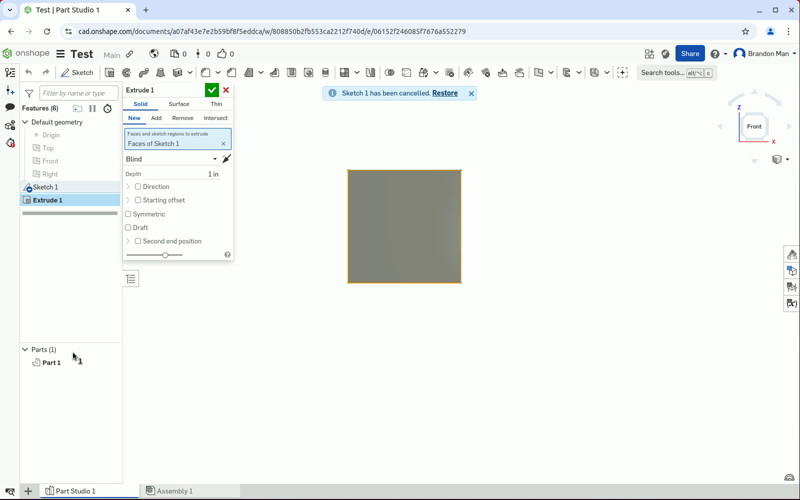
mouse_move(143, 106)
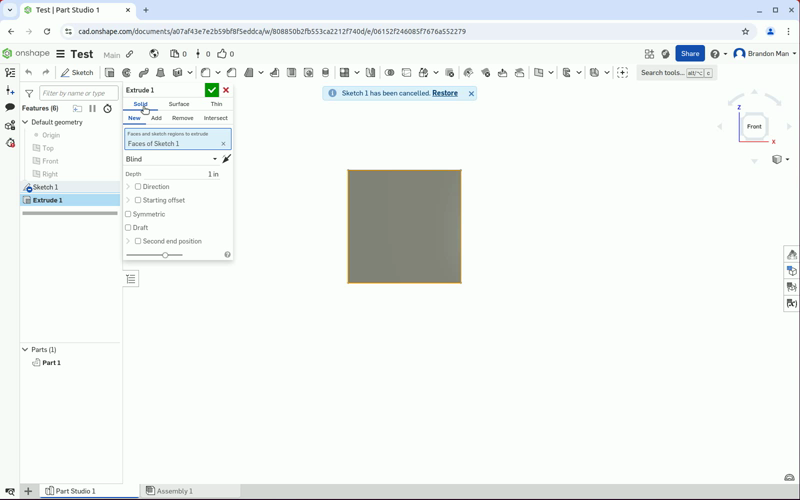
click(143, 106)
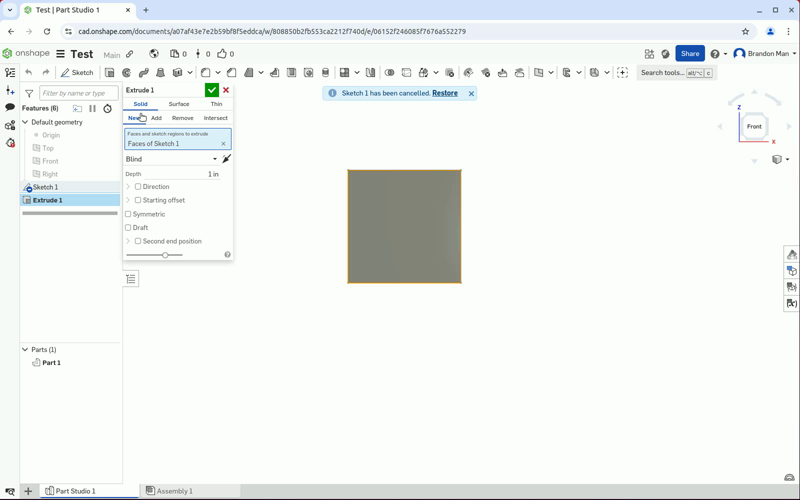
mouse_move(137, 120)
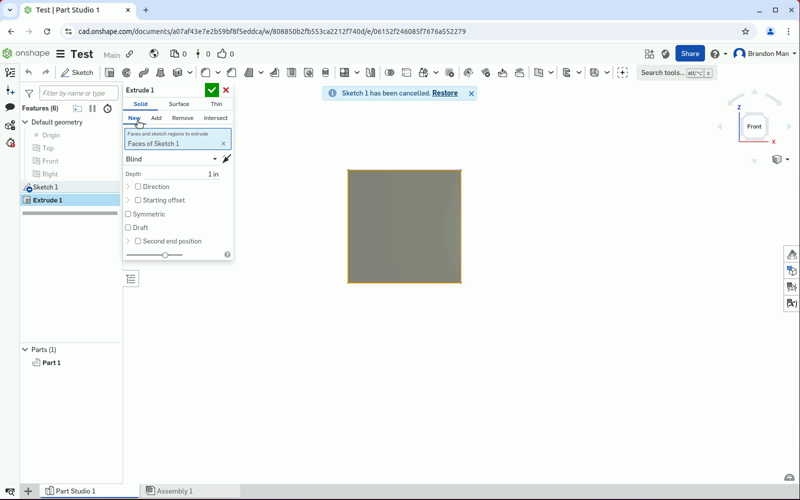
click(137, 120)
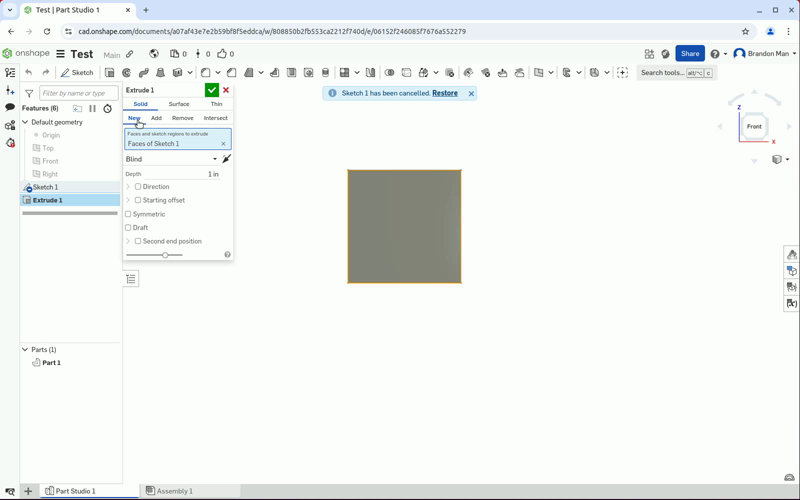
key(tab, 4)
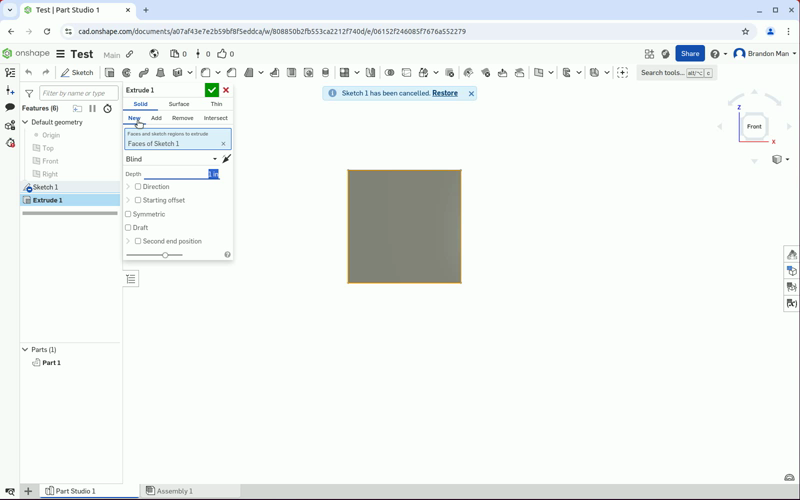
text(23.108)
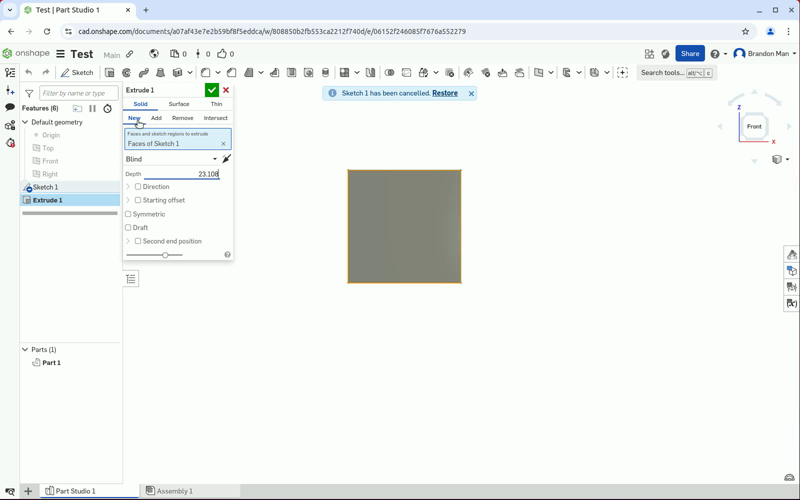
key(enter)
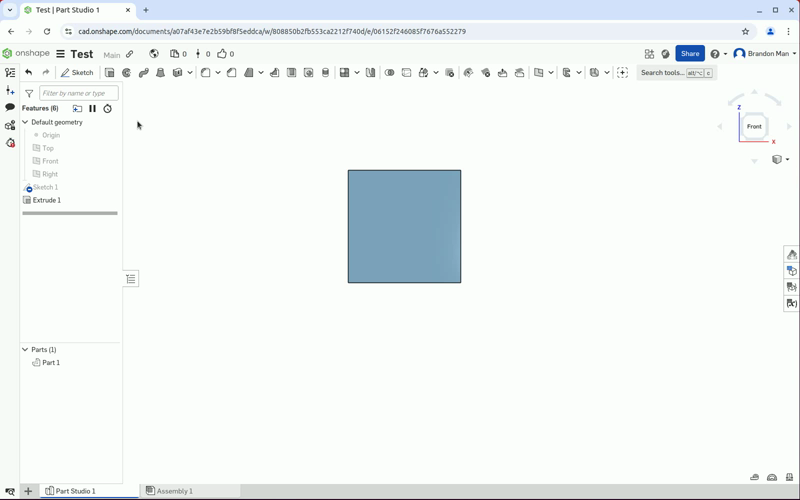
key(shift+h)
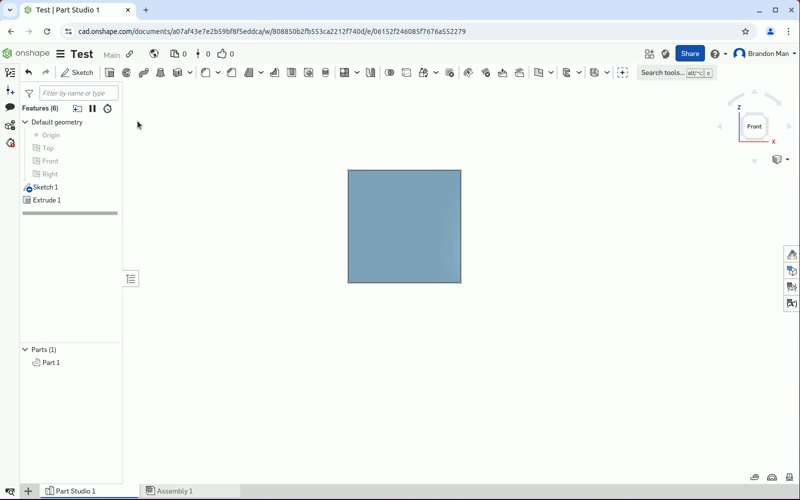
key(shift+h)
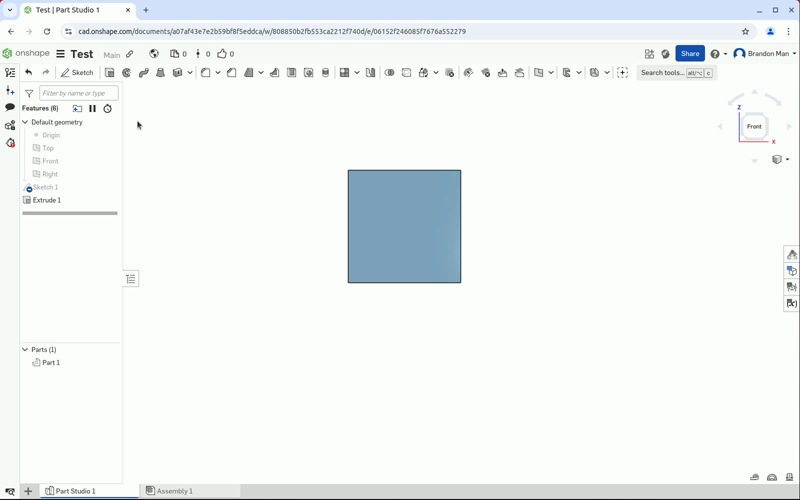
mouse_move(73, 189)
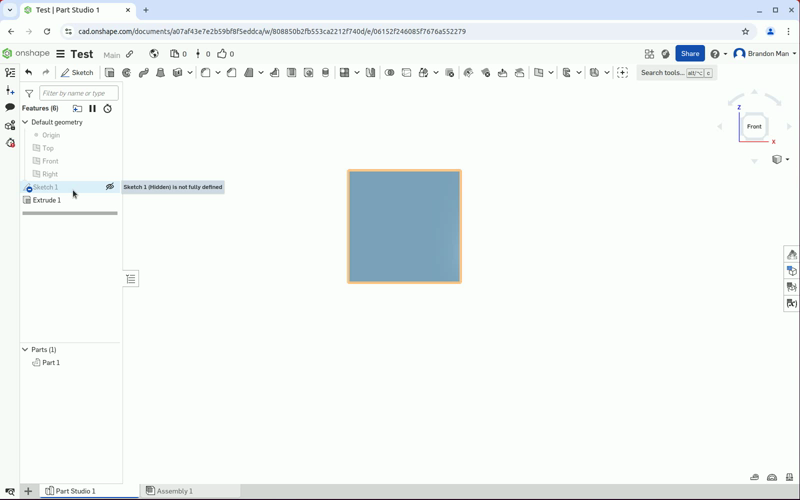
click(73, 189)
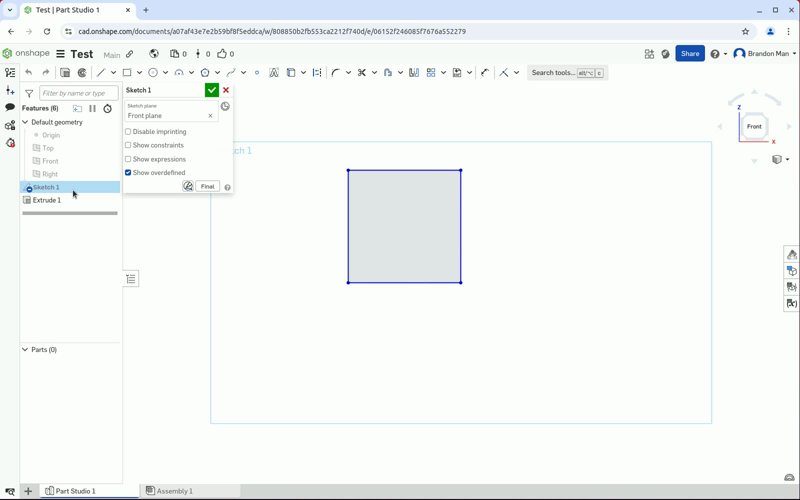
mouse_move(229, 92)
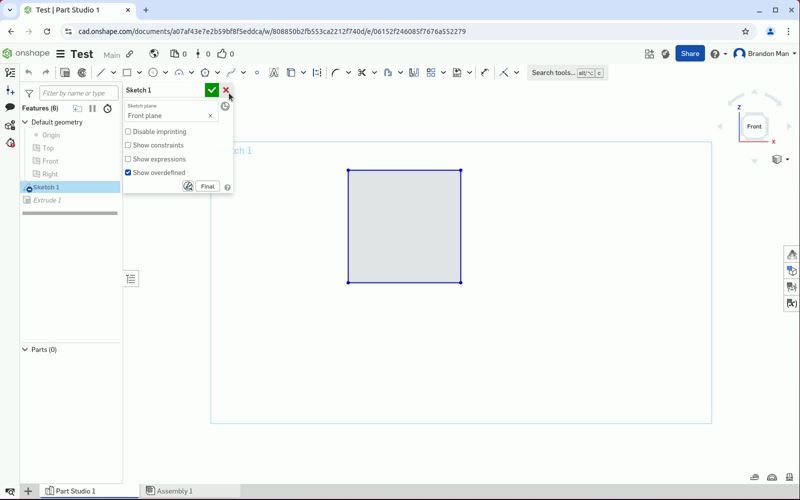
click(229, 92)
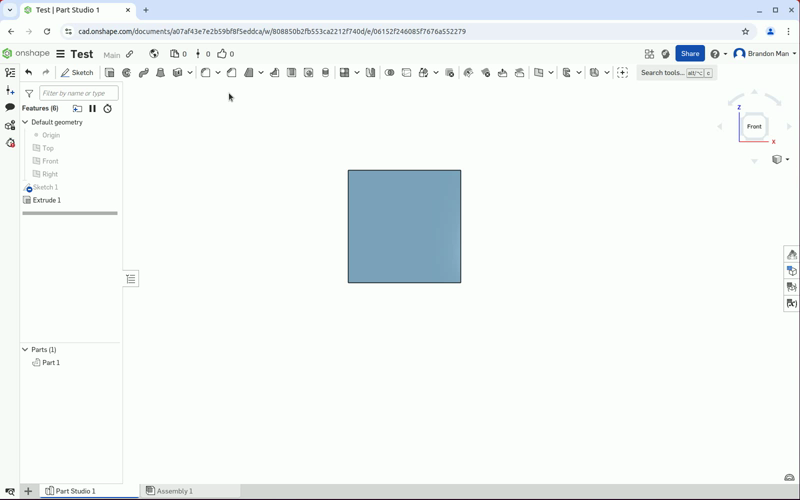
mouse_move(73, 352)
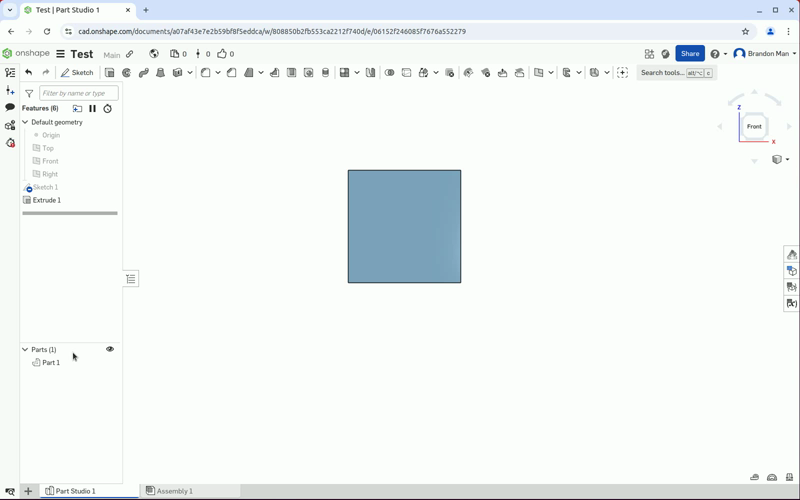
key(y)
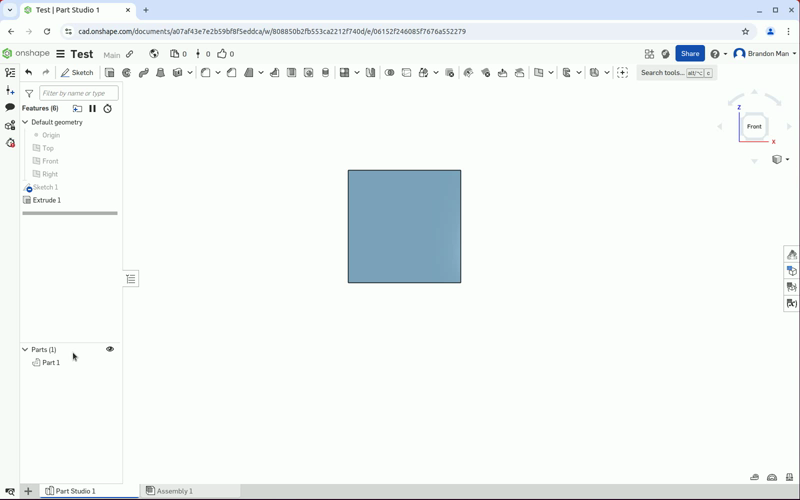
key(shift+p)
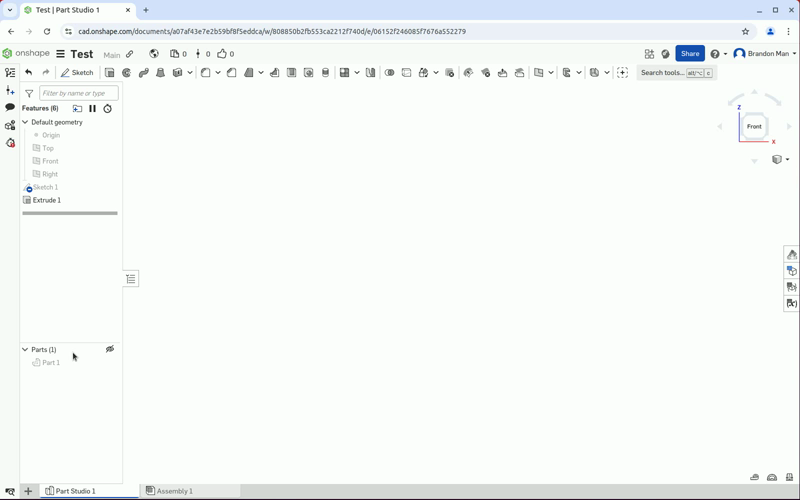
key(space)
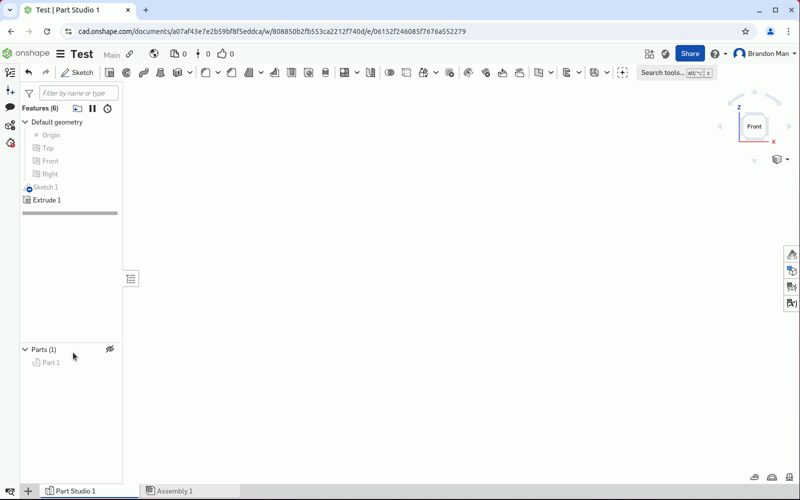
key_down(shift)
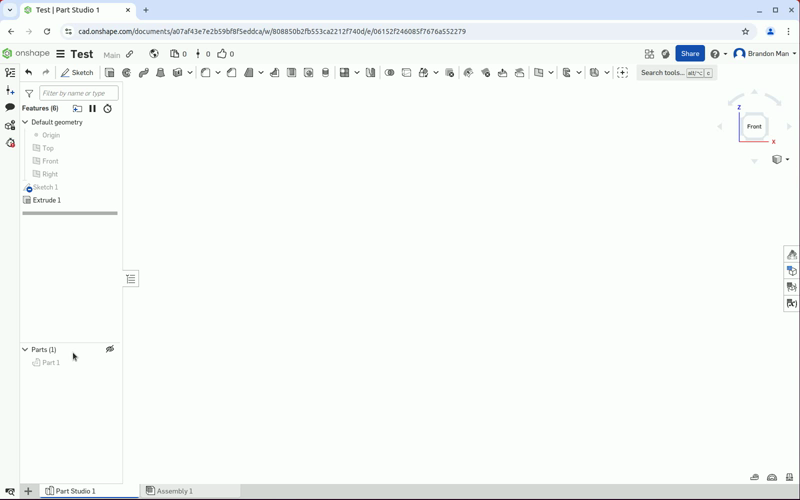
key(down)
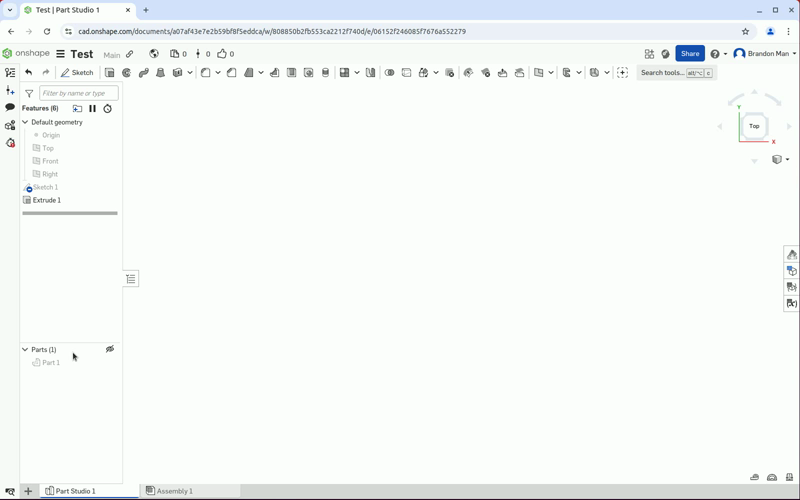
key_up(shift)
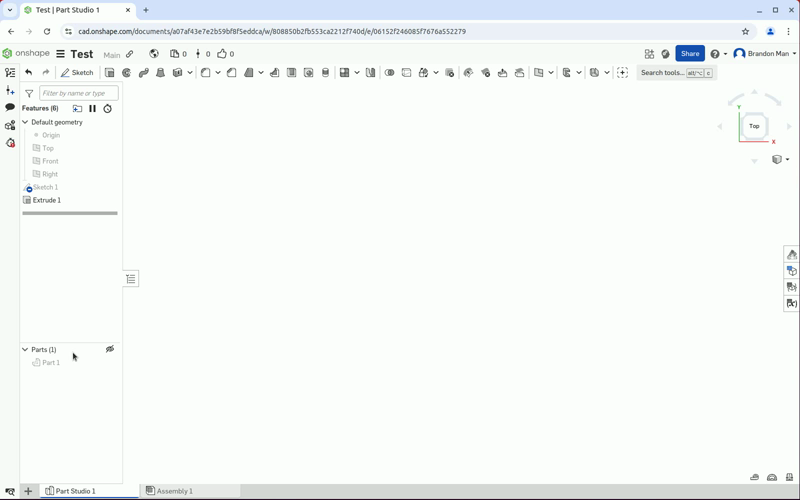
mouse_move(73, 352)
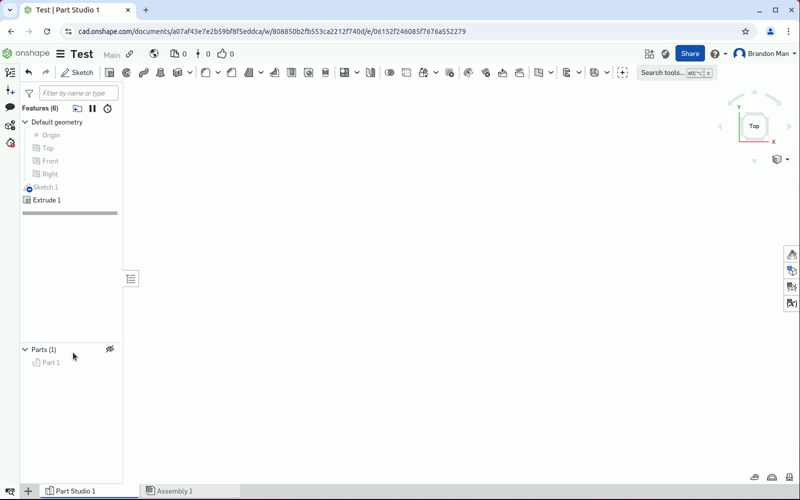
key(shift+y)
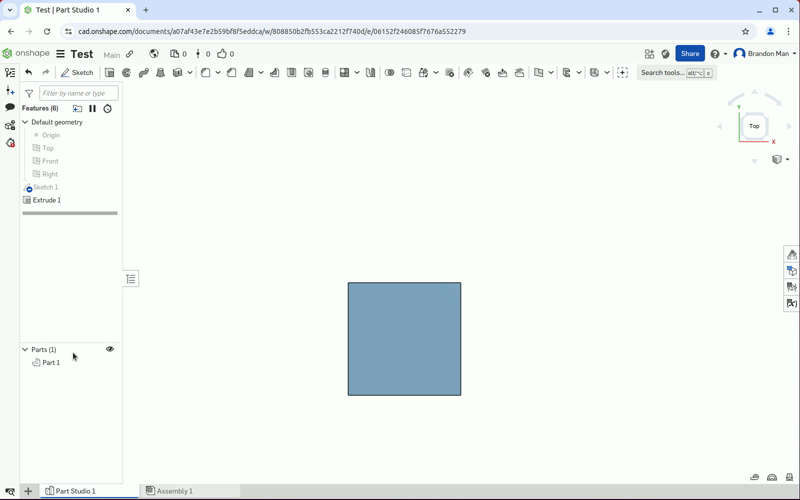
mouse_move(541, 75)
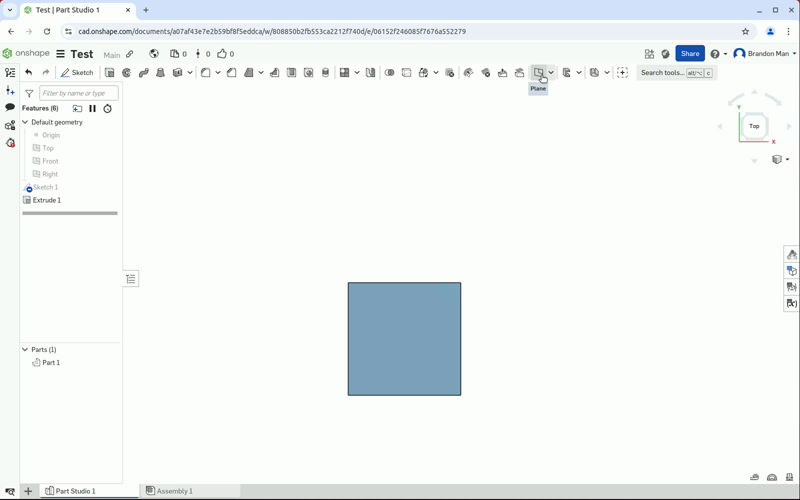
click(541, 75)
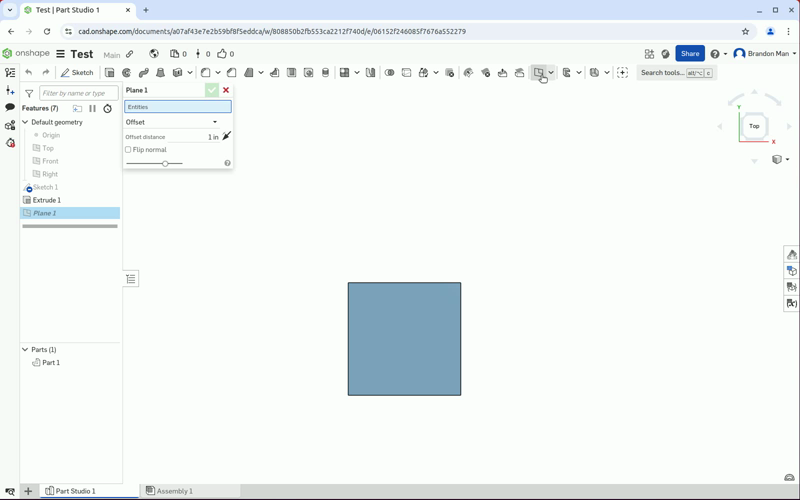
mouse_move(73, 150)
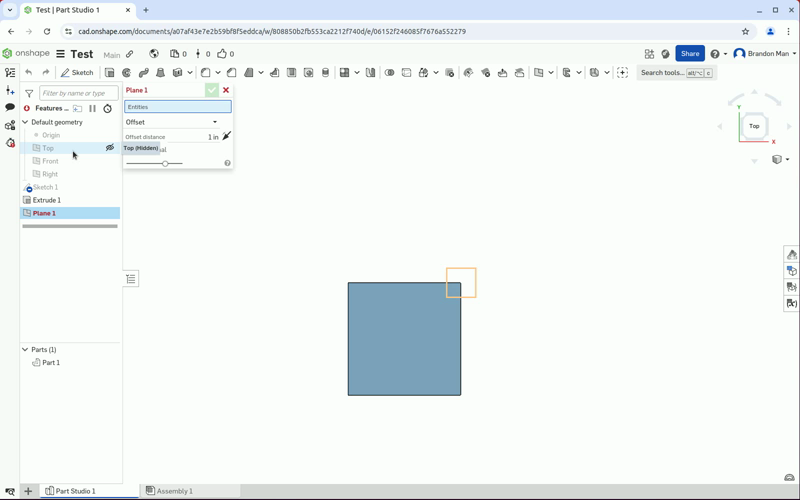
click(73, 150)
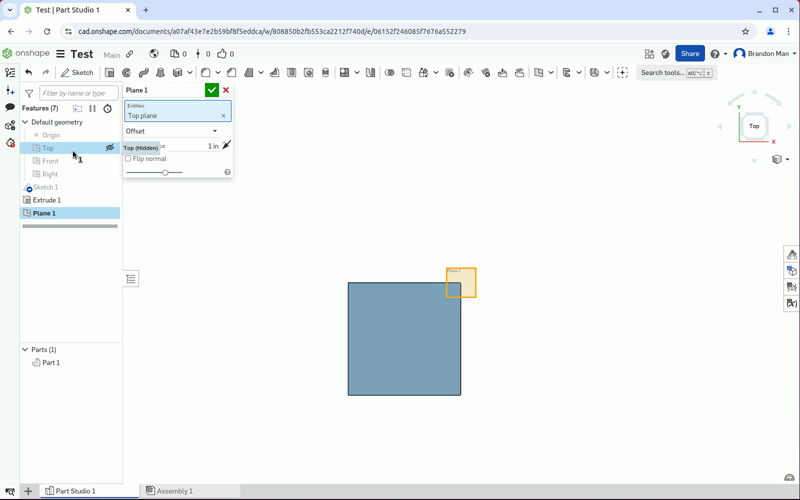
key(tab, 2)
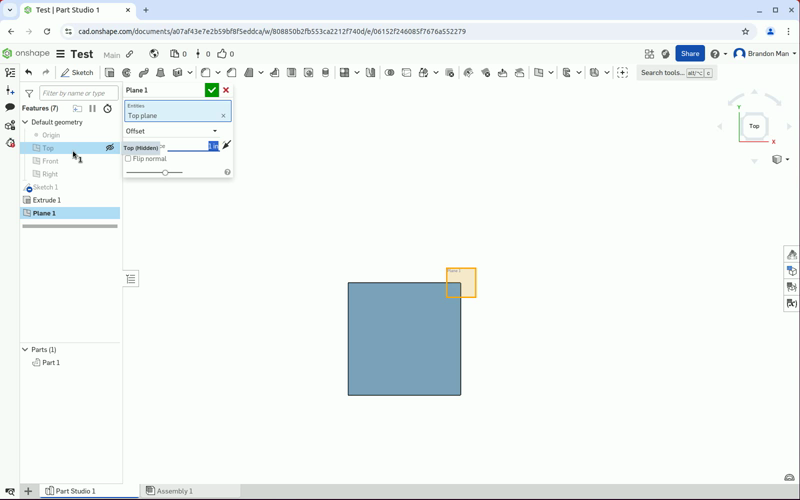
text(23.108)
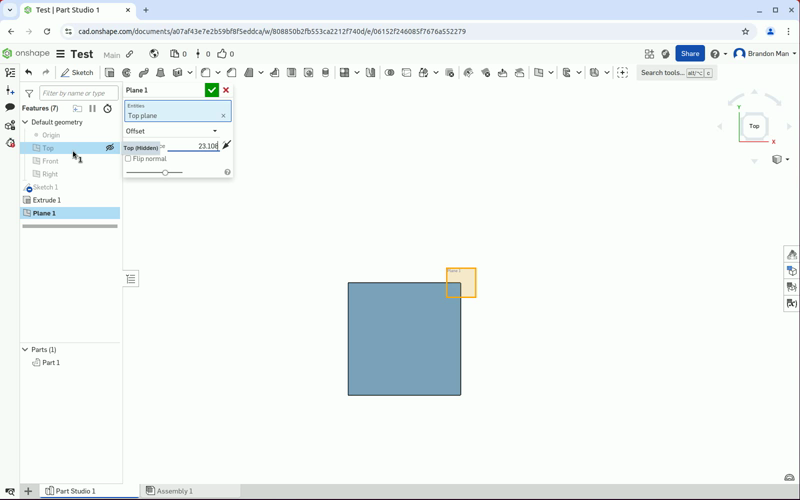
key(enter, 2)
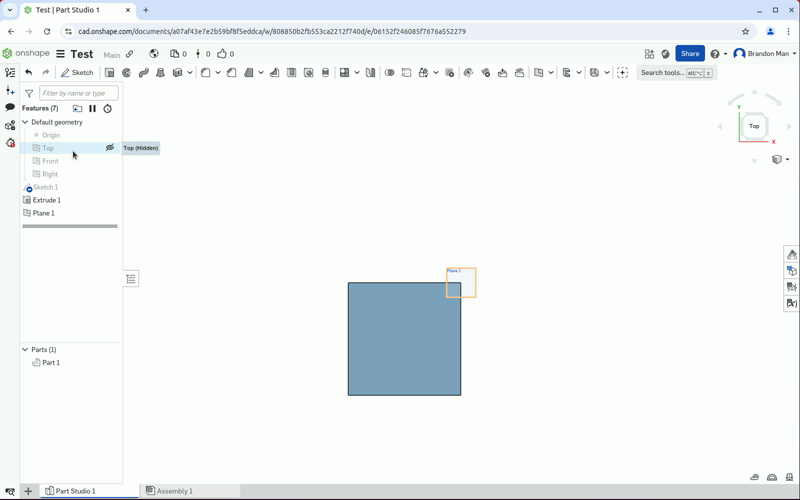
key(shift+s)
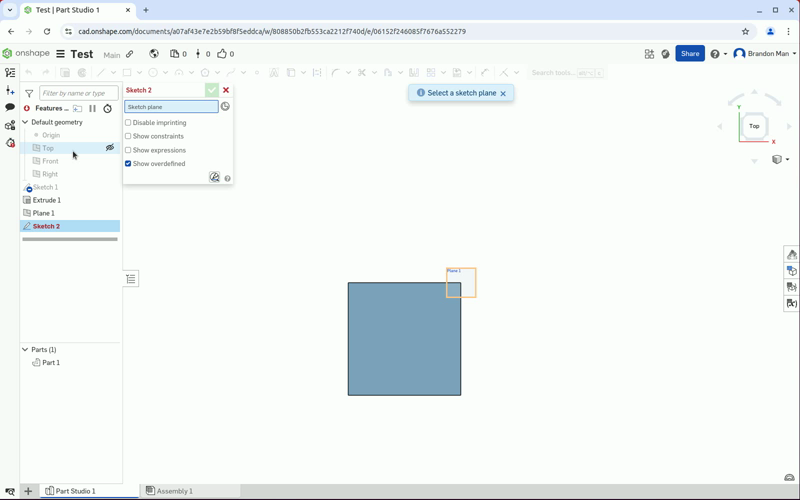
mouse_move(73, 215)
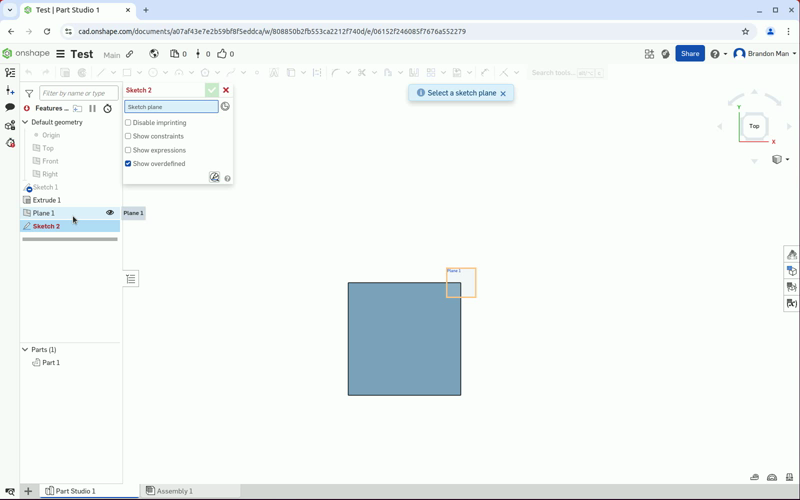
click(73, 215)
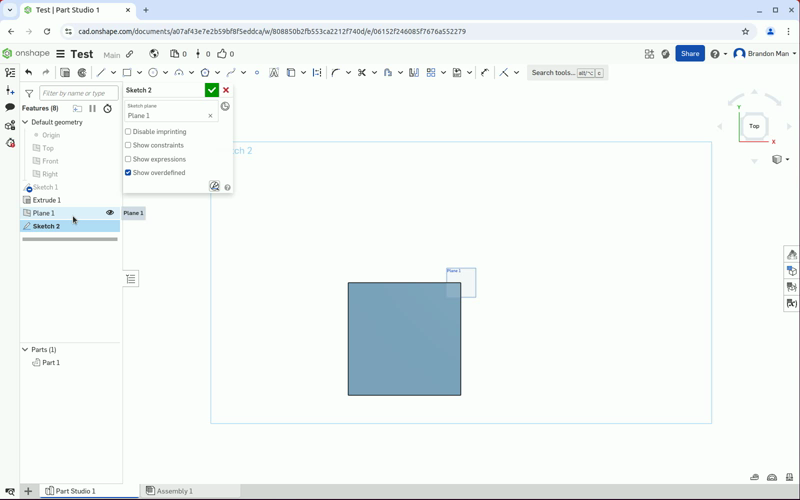
mouse_move(73, 352)
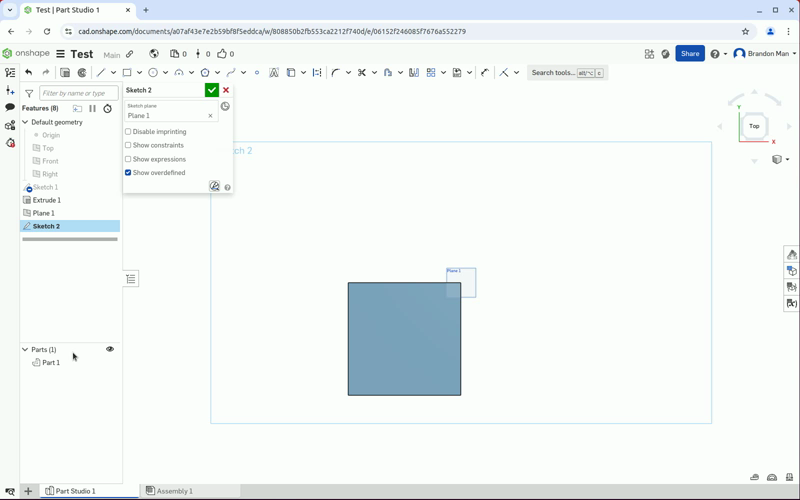
key(y)
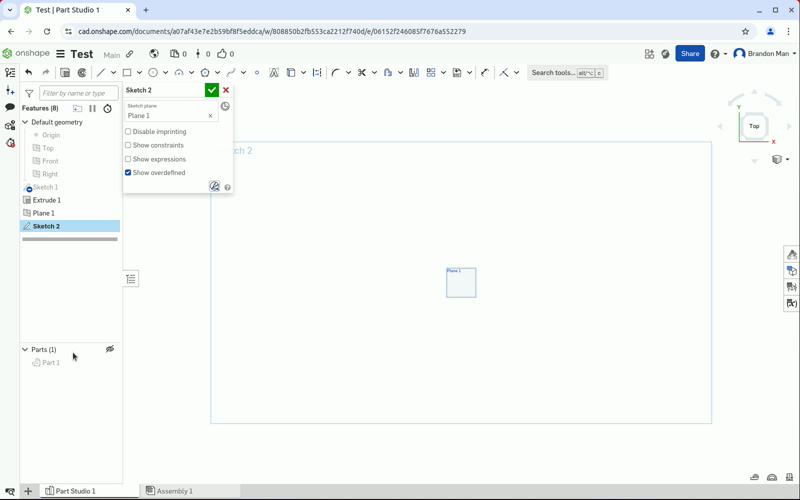
key(l)
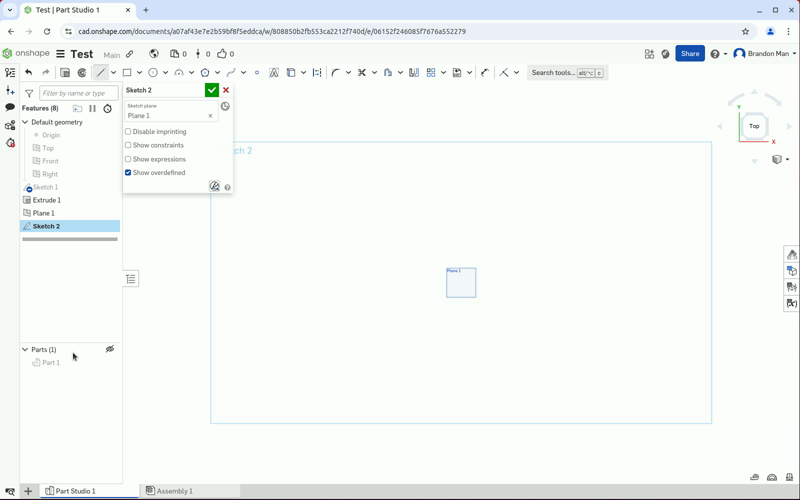
key_down(shift)
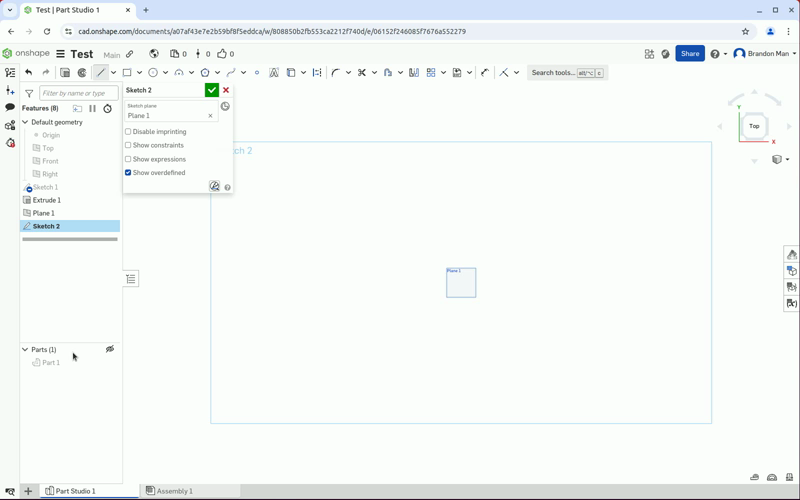
mouse_move(358, 383)
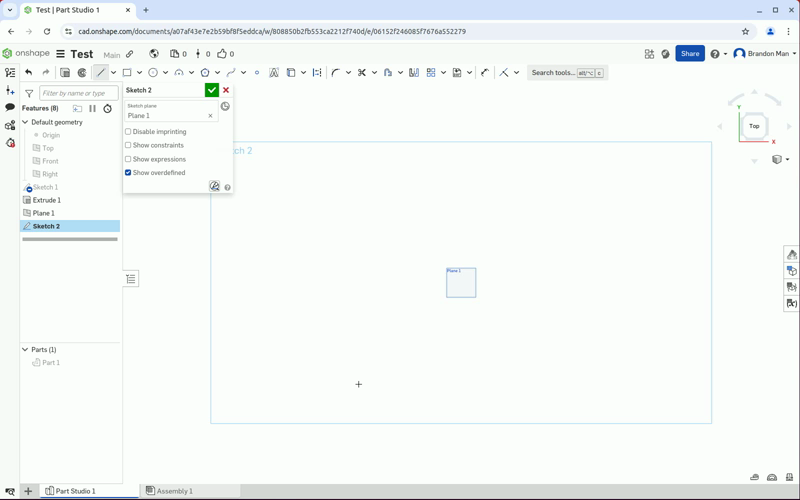
click(358, 383)
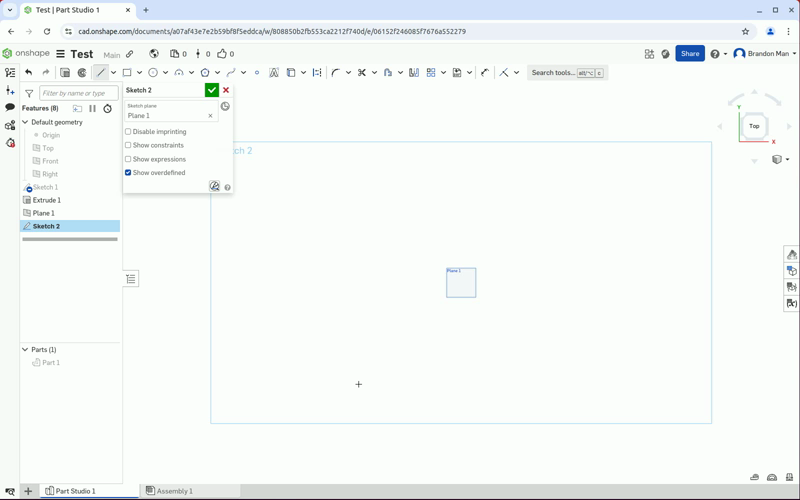
key_up(shift)
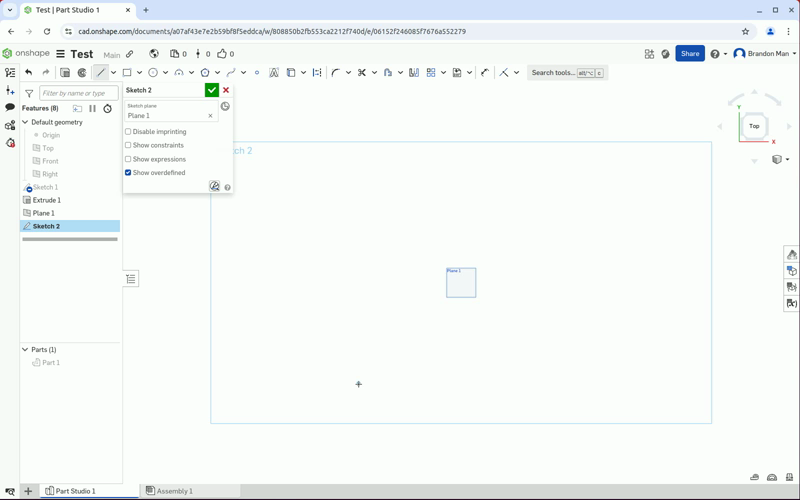
key_down(shift)
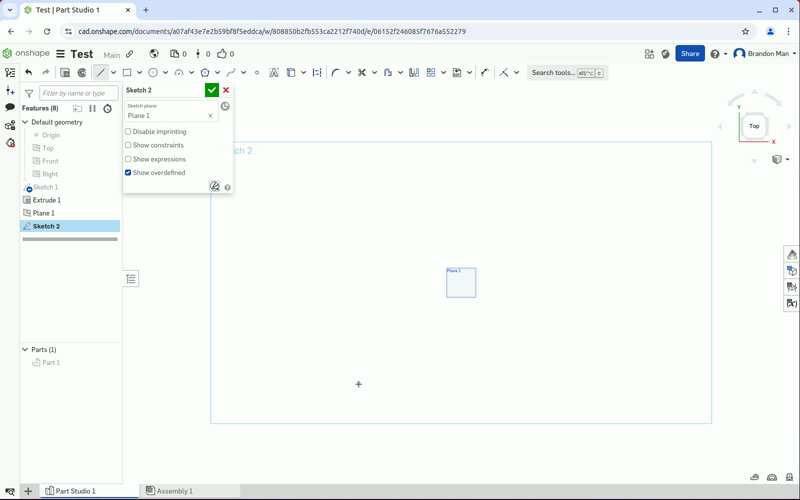
mouse_move(448, 383)
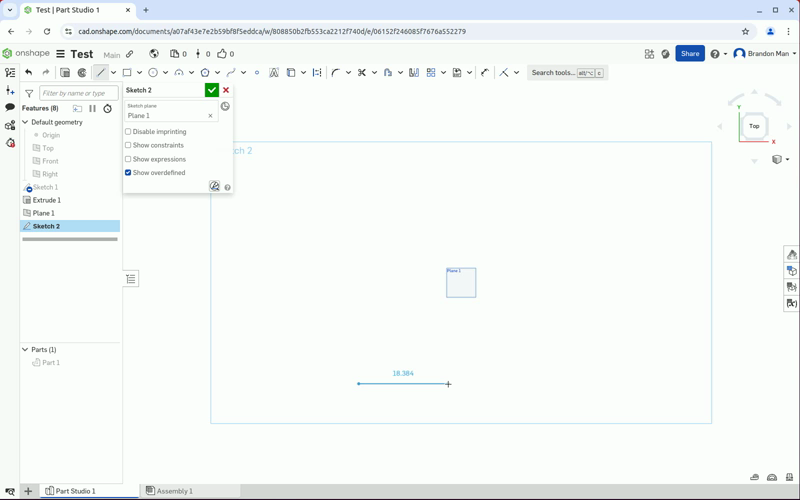
click(448, 383)
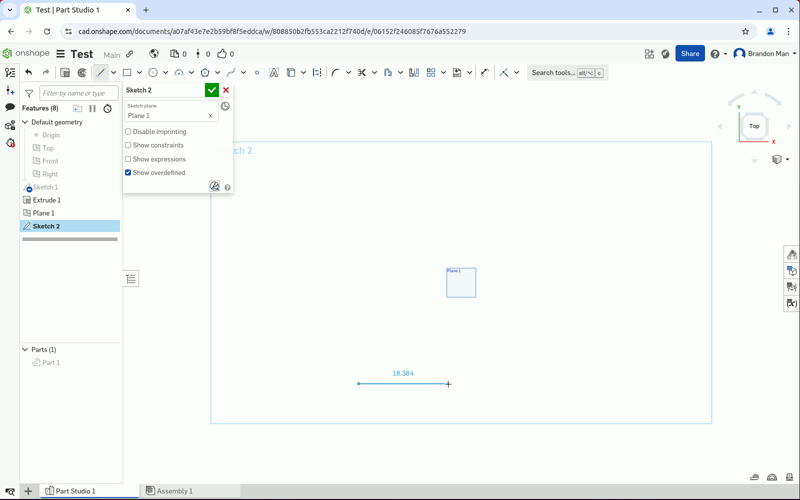
key_up(shift)
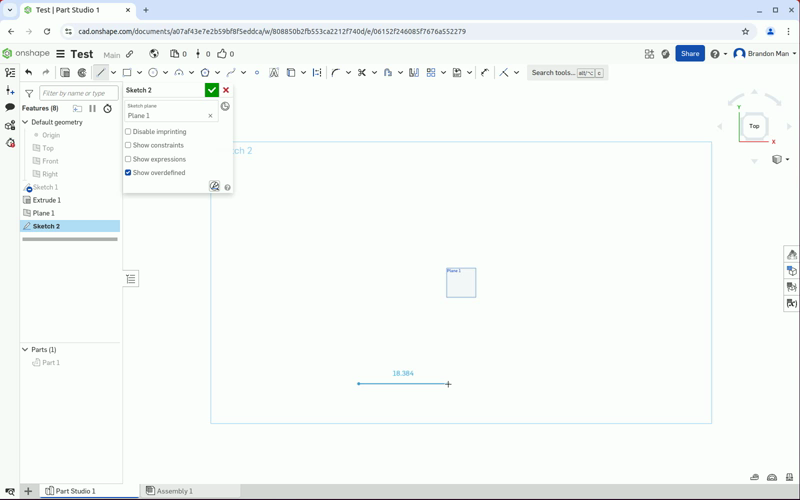
key_down(shift)
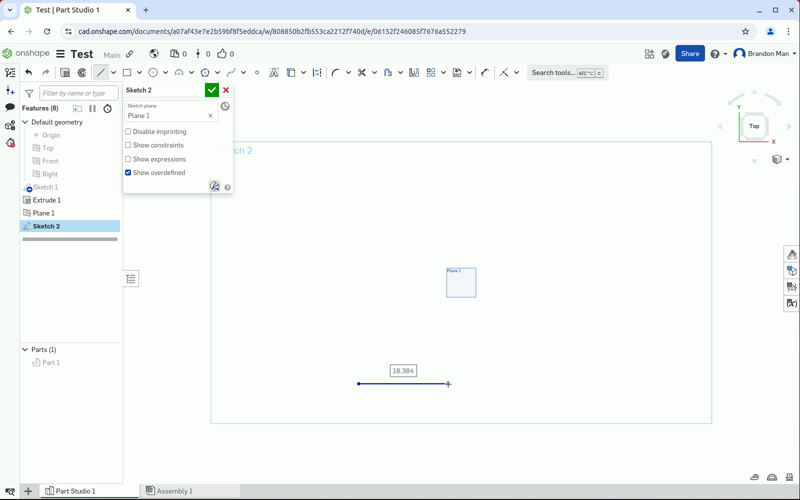
mouse_move(448, 293)
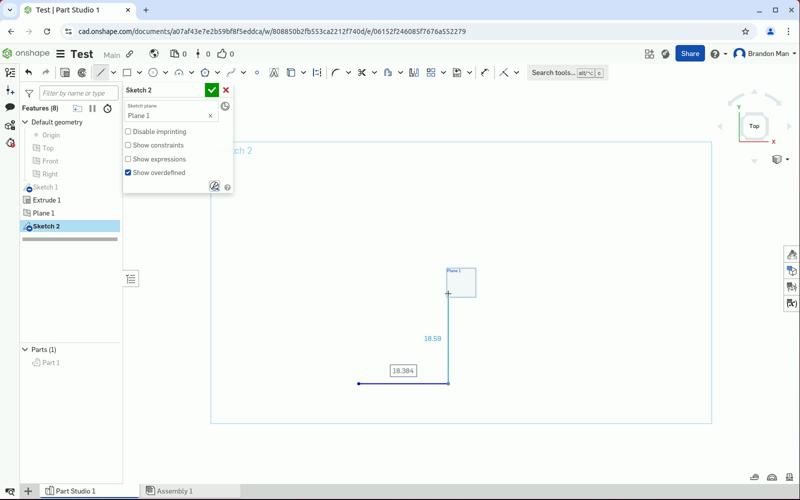
click(448, 293)
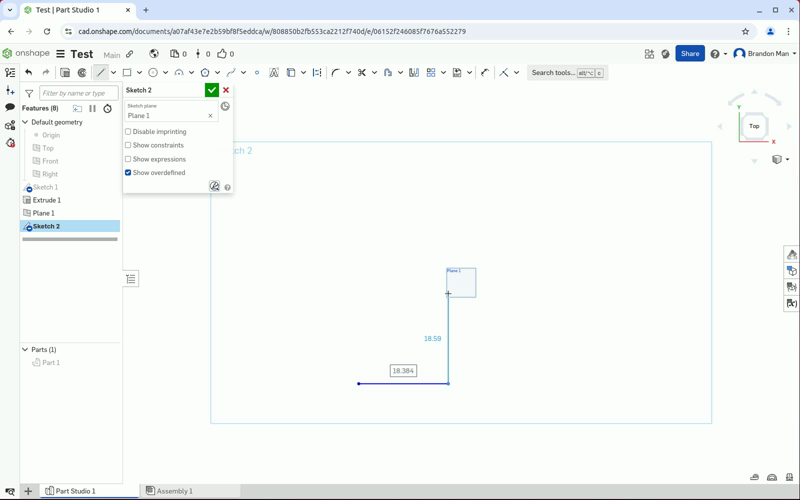
key_up(shift)
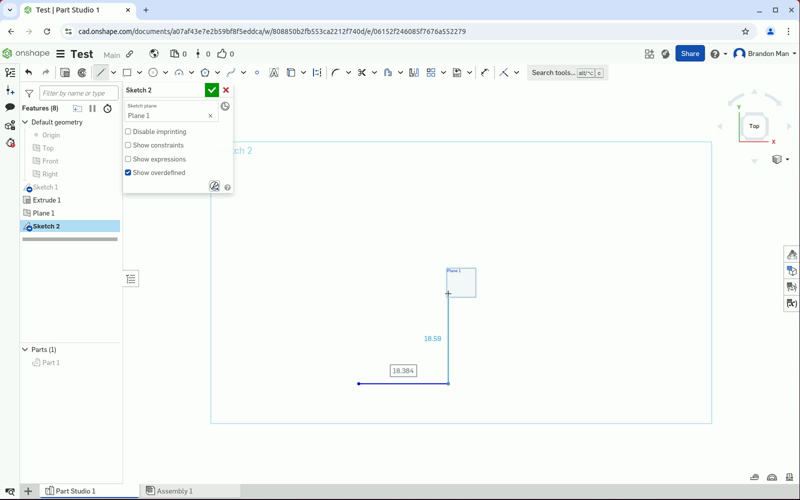
key_down(shift)
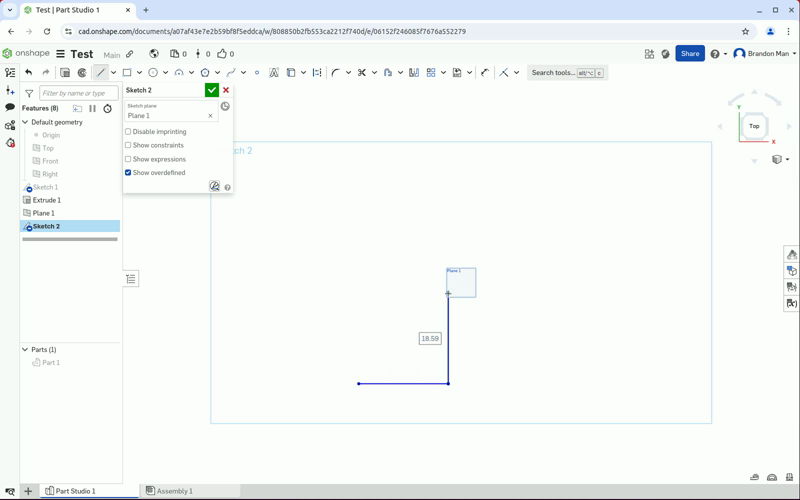
mouse_move(358, 293)
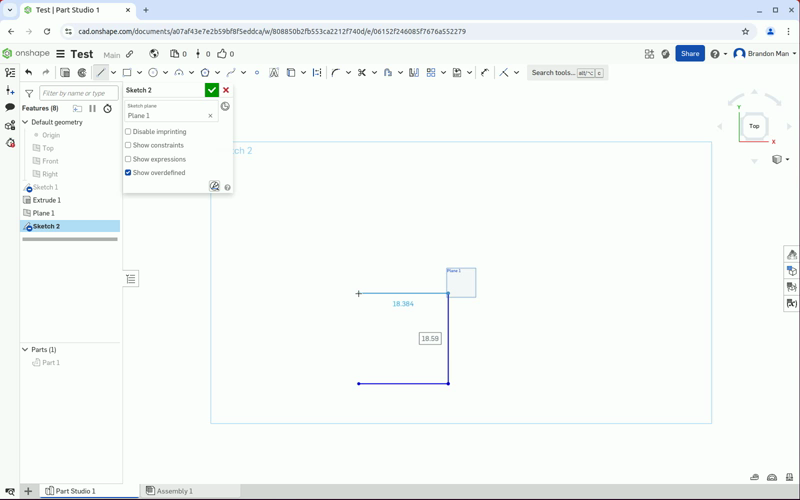
click(358, 293)
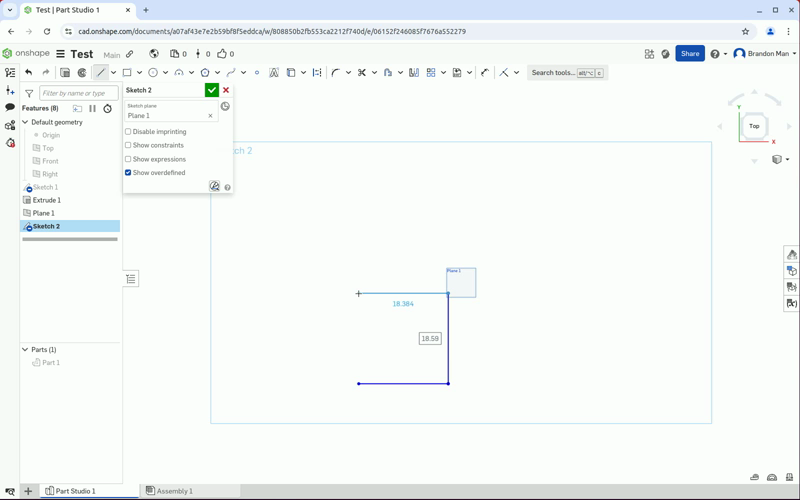
key_up(shift)
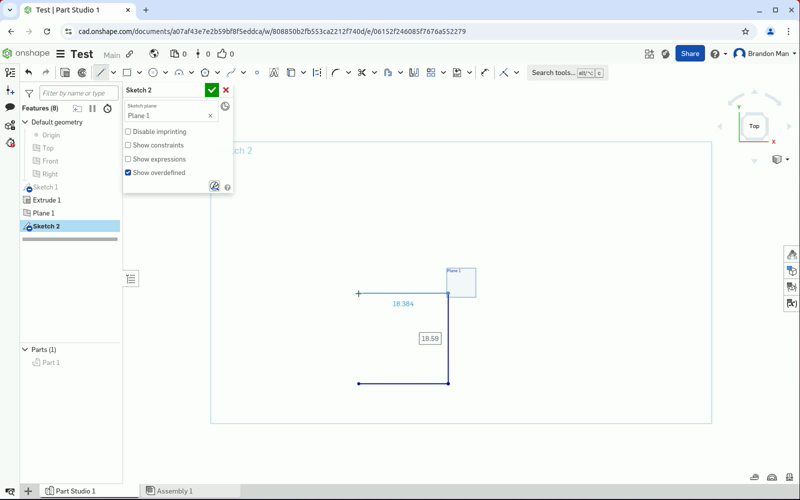
key_down(shift)
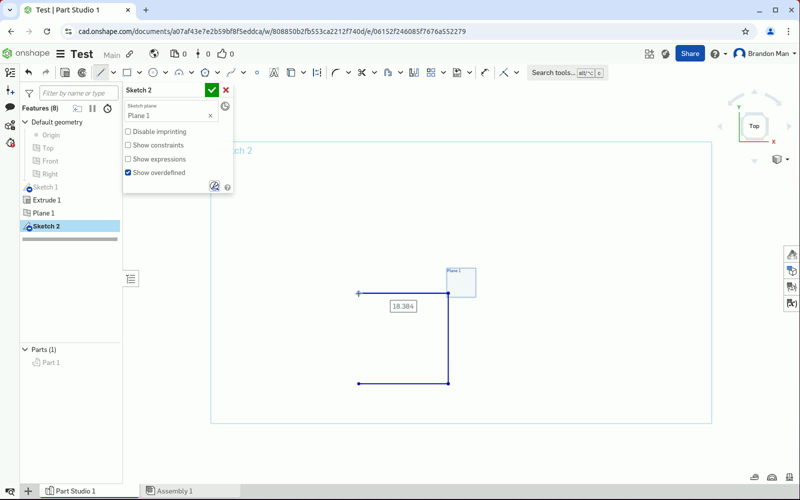
mouse_move(358, 383)
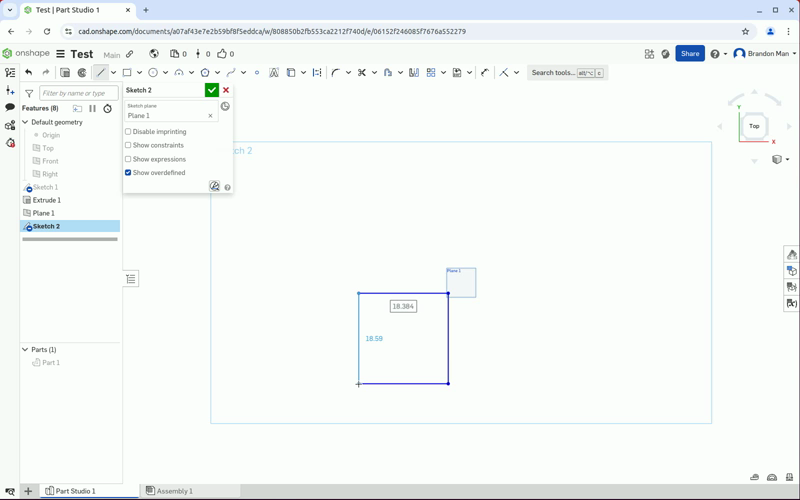
key_up(shift)
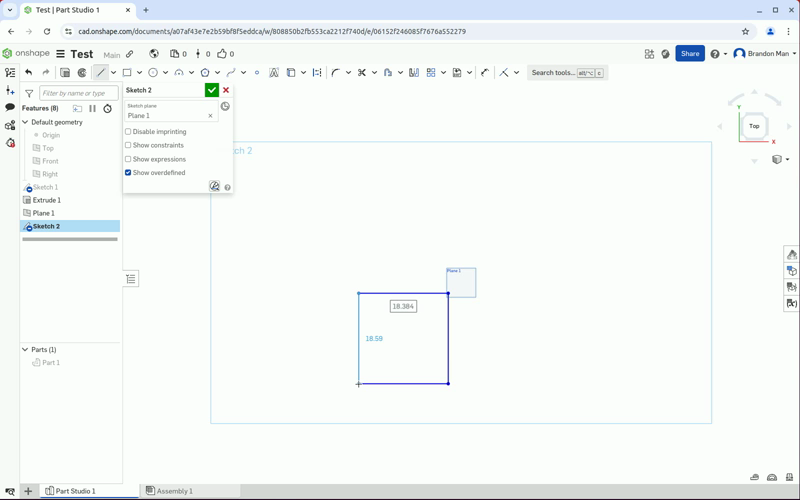
click(358, 383)
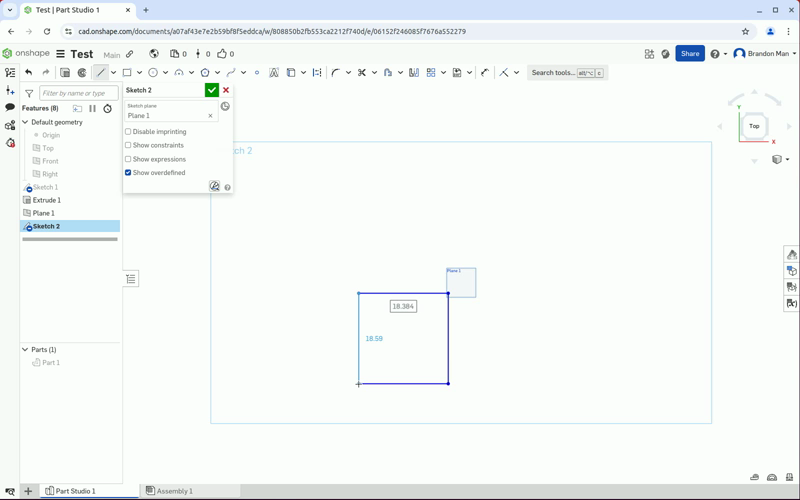
key(esc)
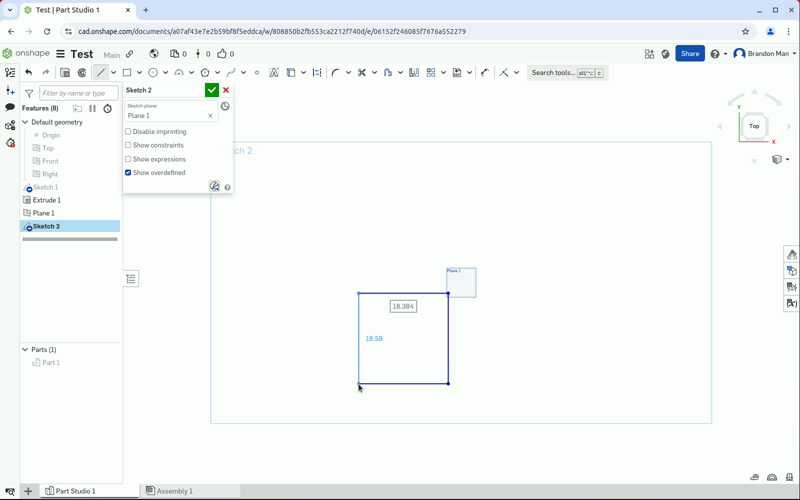
mouse_move(436, 324)
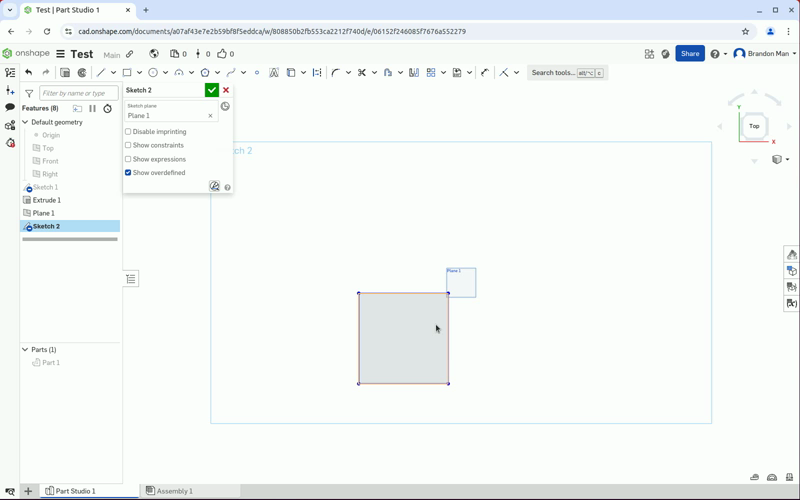
click(436, 324)
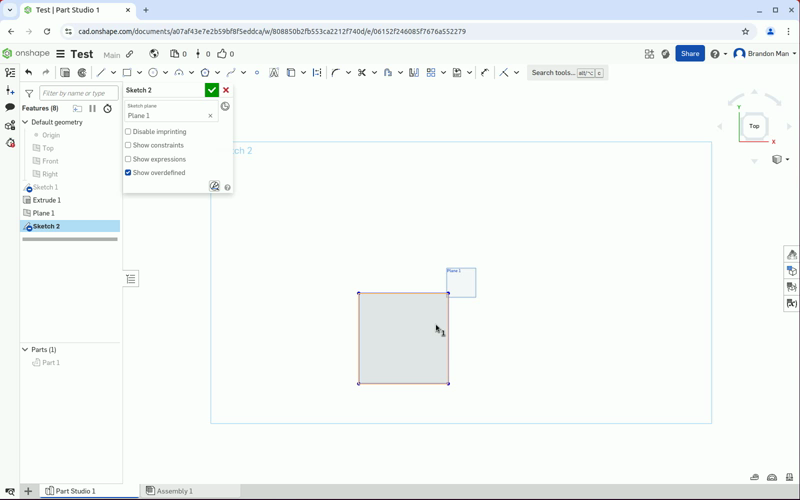
mouse_move(73, 352)
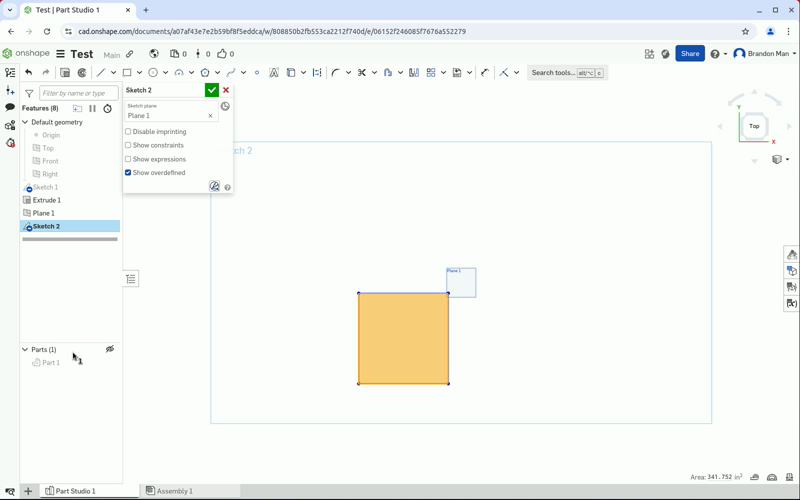
key(shift+y)
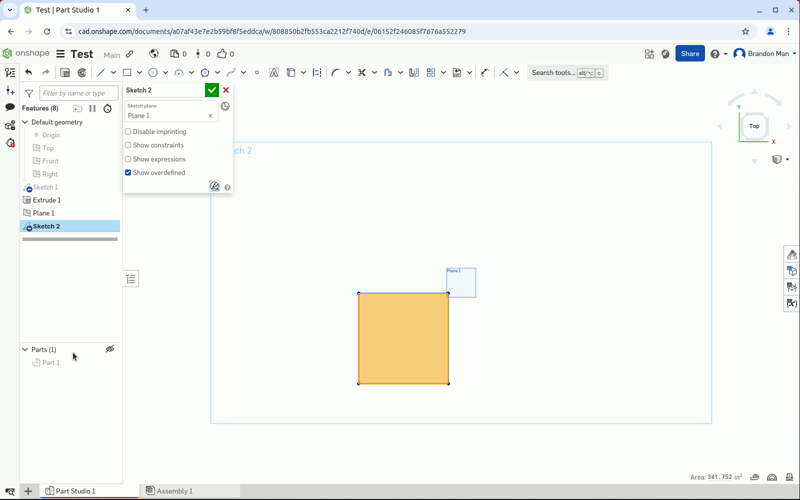
key(shift+e)
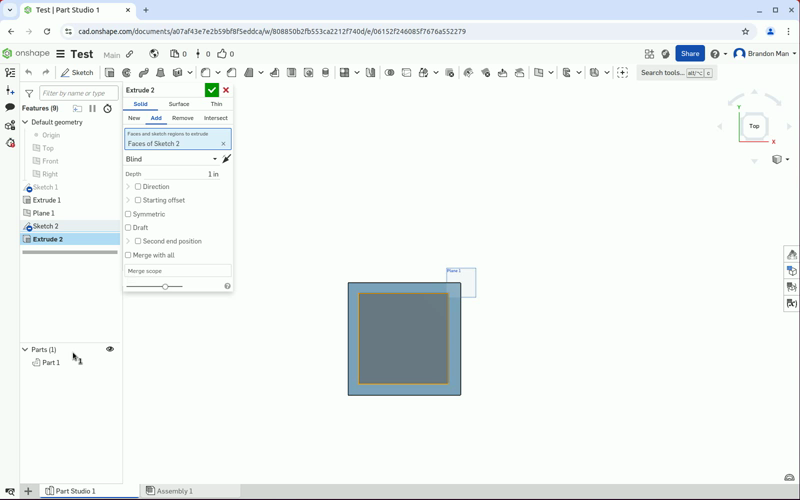
mouse_move(143, 106)
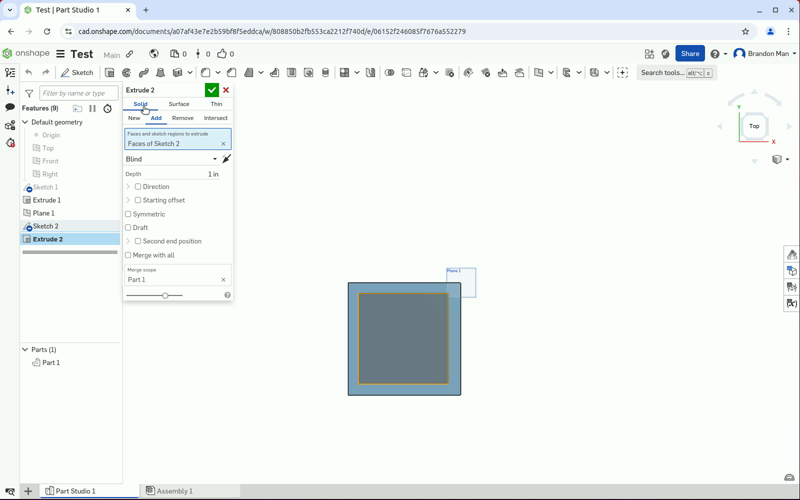
click(143, 106)
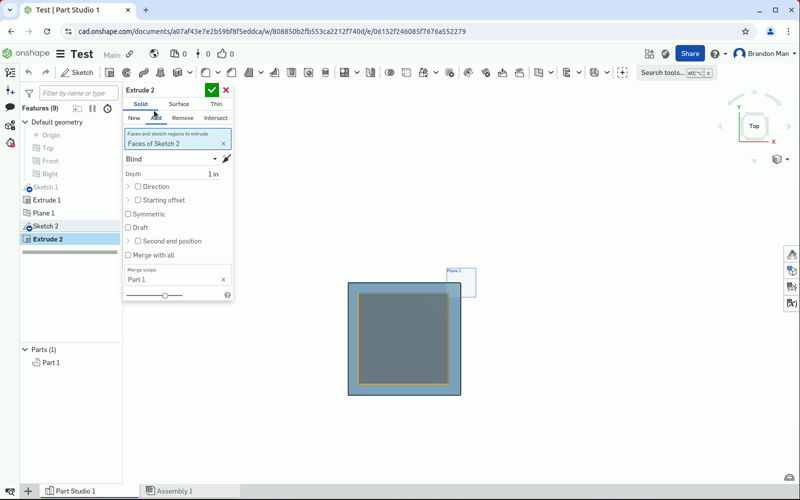
mouse_move(186, 120)
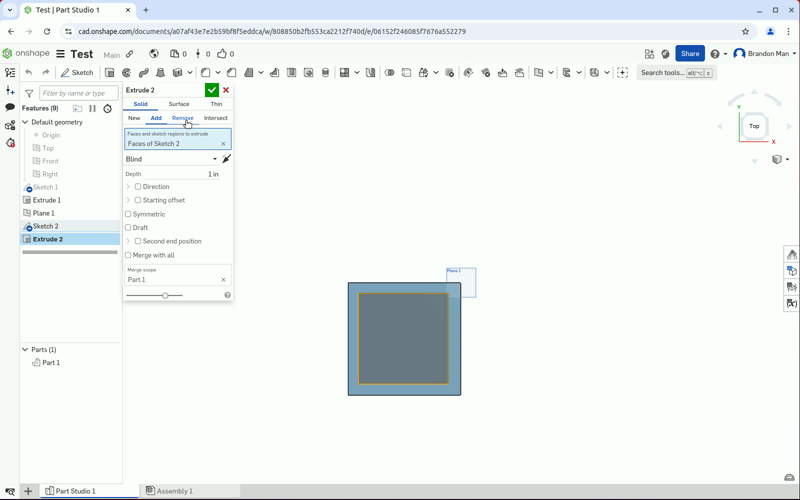
click(186, 120)
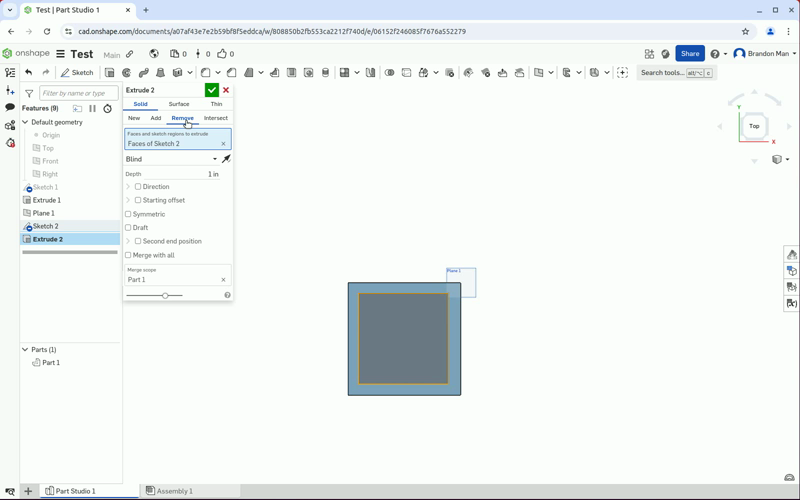
key(tab, 4)
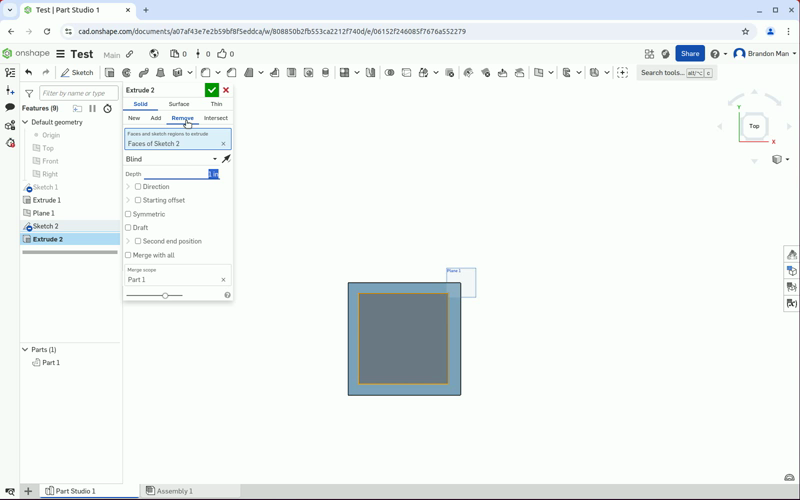
text(20.22)
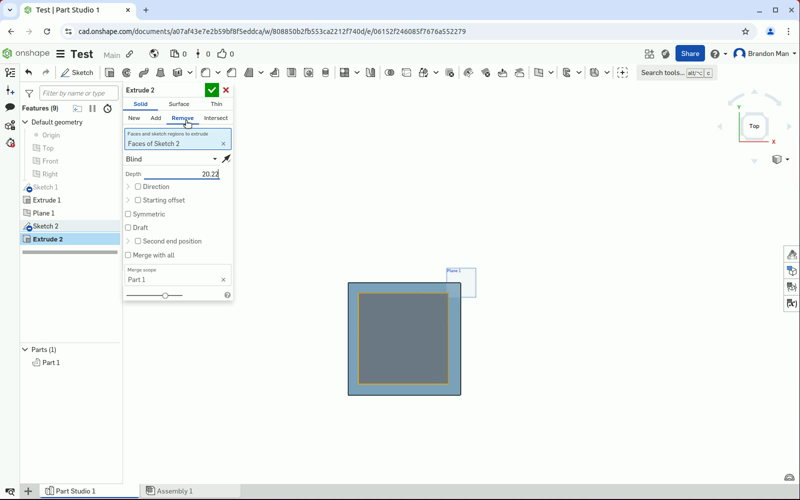
key(tab, 6)
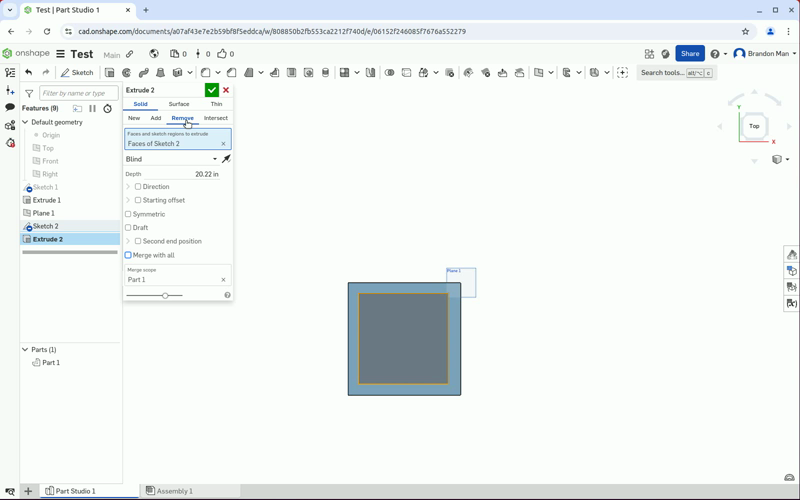
key(space)
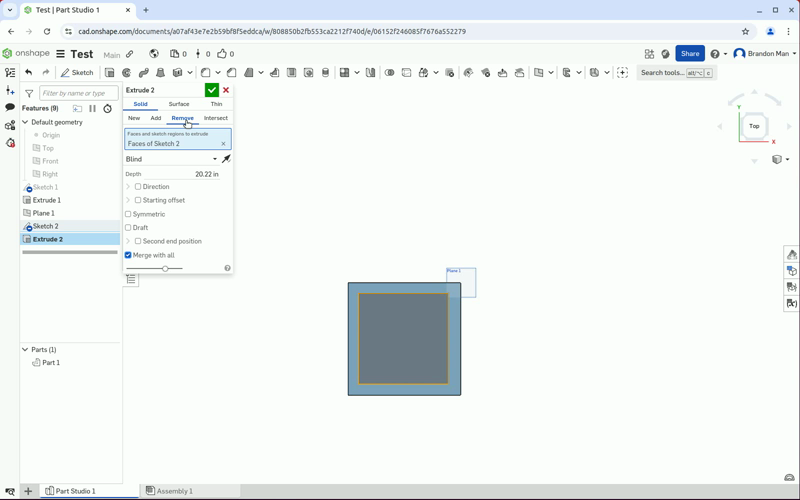
key(enter)
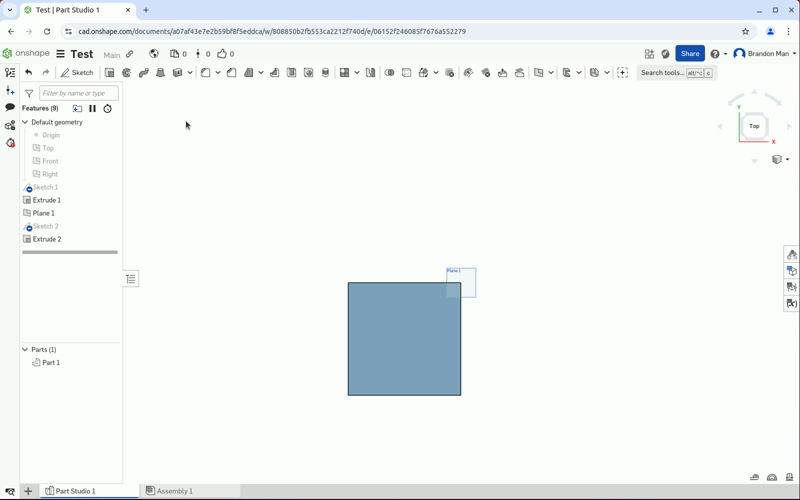
key(shift+h)
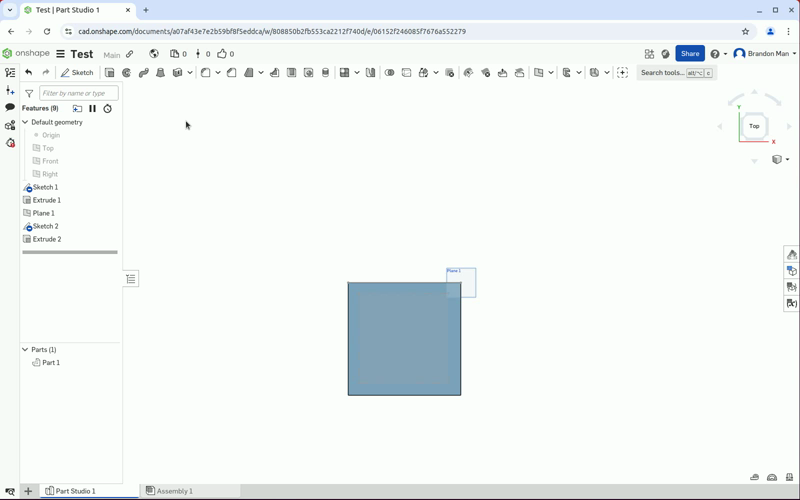
key(shift+h)
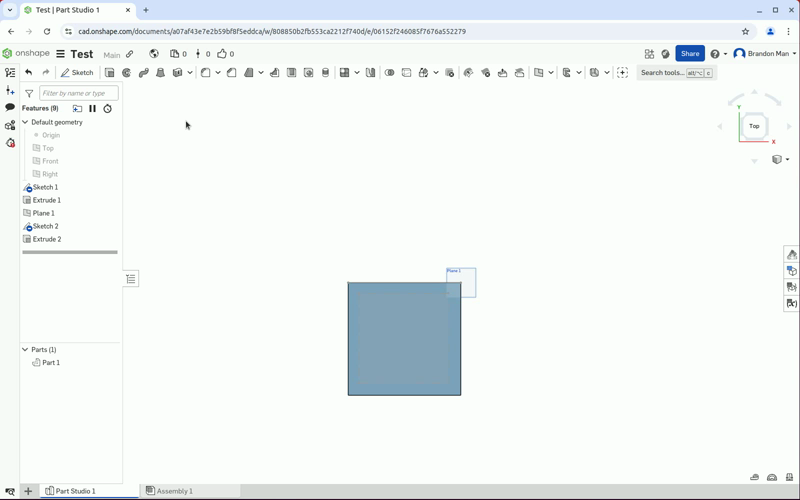
key(shift+7)
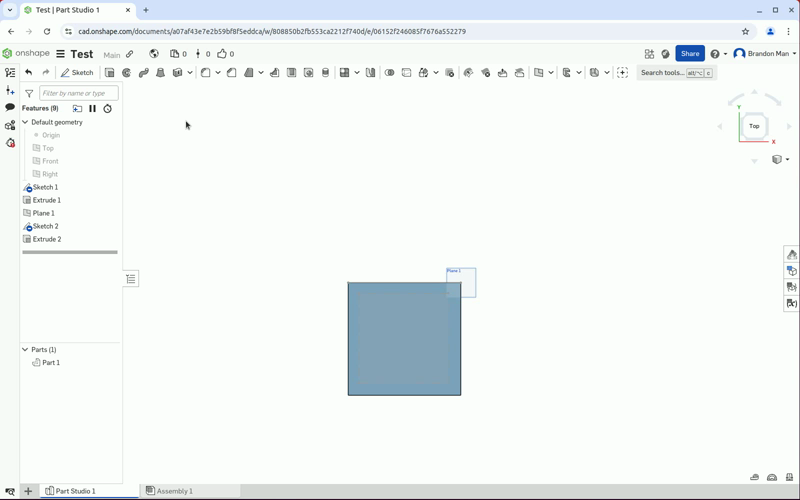
key(up, 3)
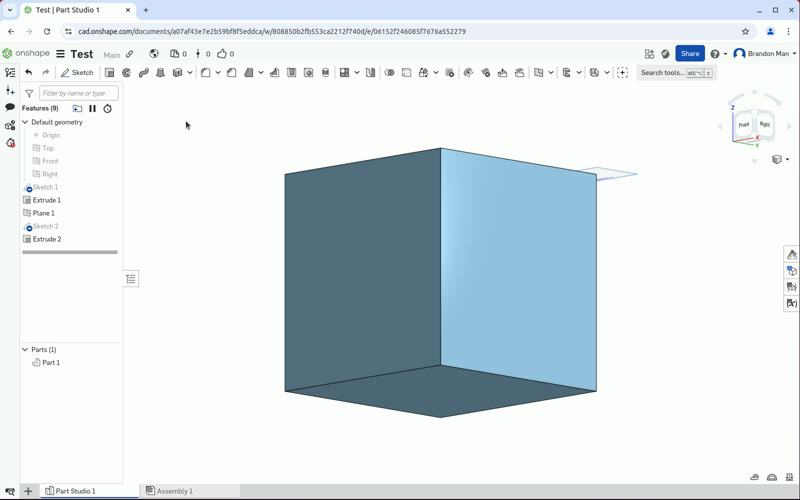
key(left, 3)
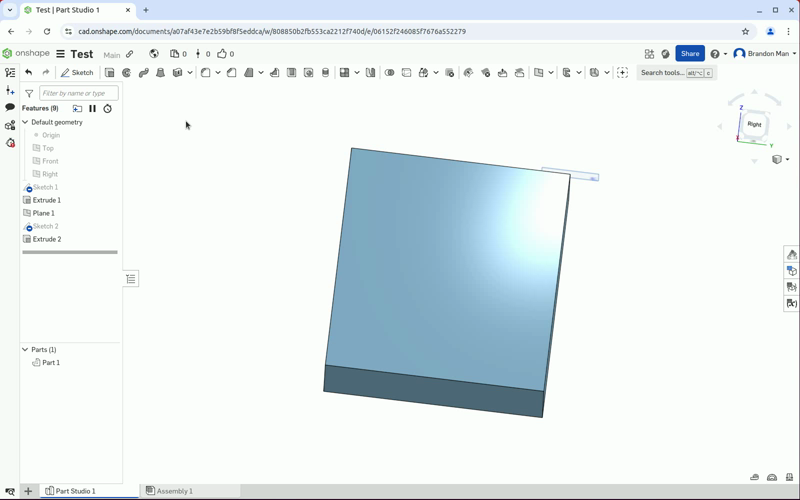
key(right, 3)
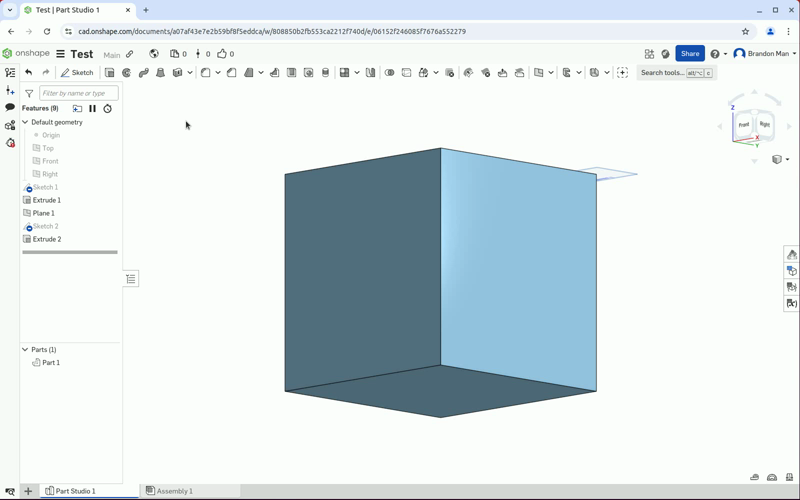
key(down, 3)
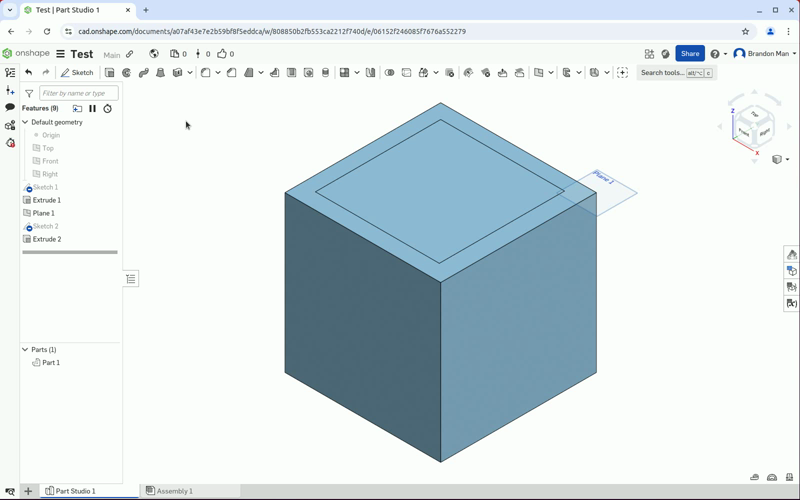
mouse_move(73, 189)
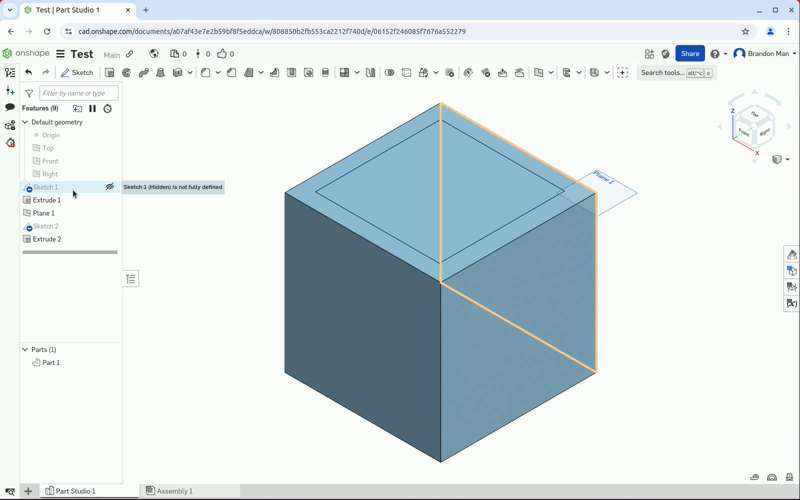
click(73, 189)